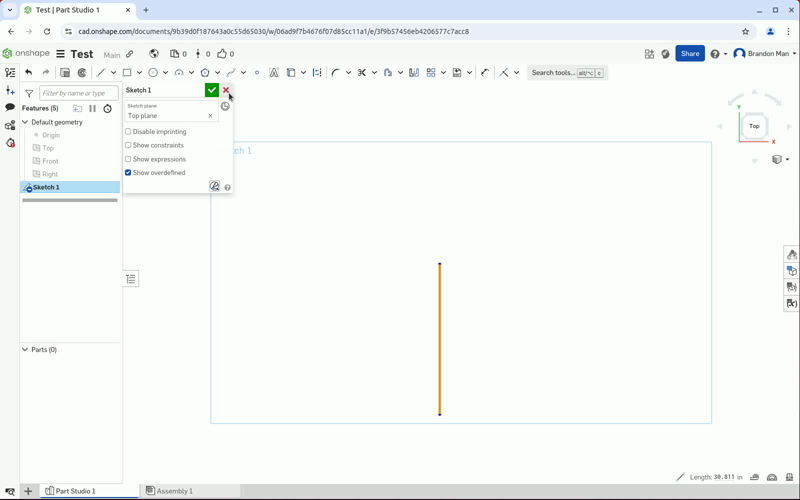
key(shift+h)
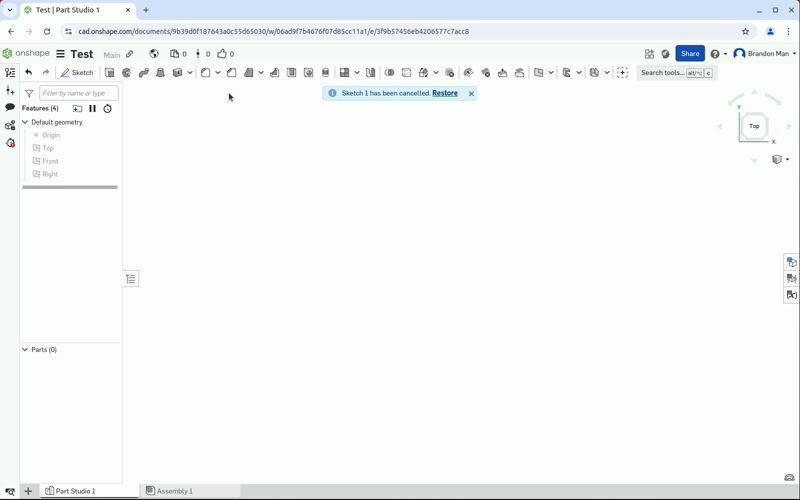
mouse_move(73, 352)
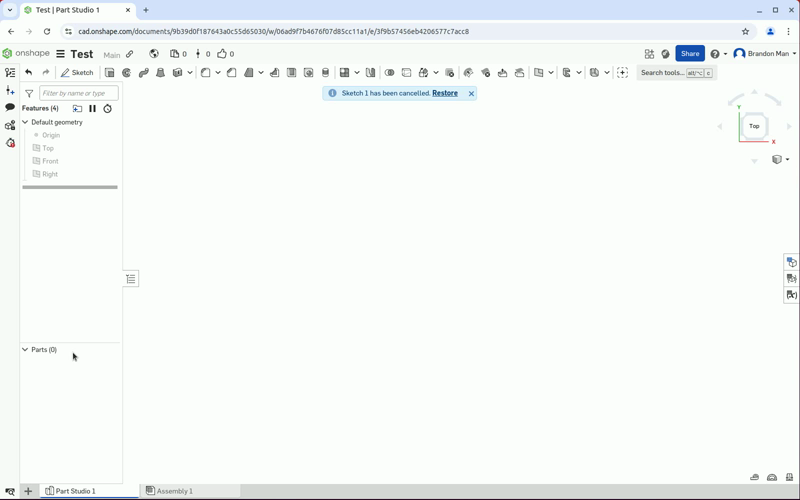
key(y)
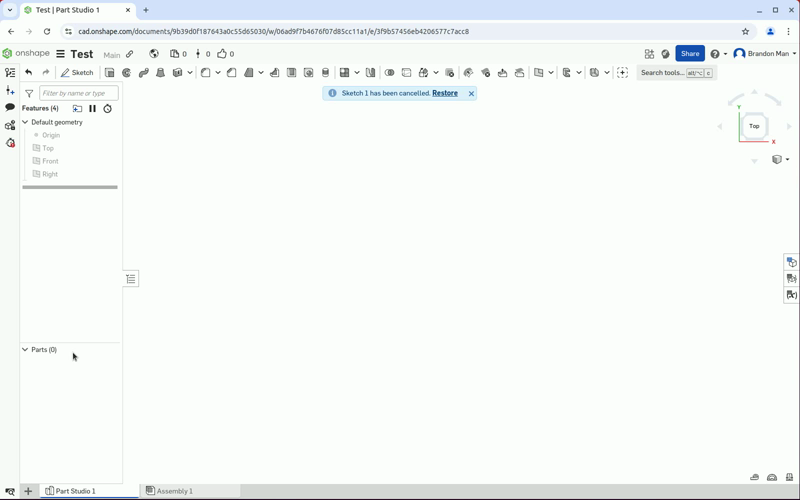
key(shift+p)
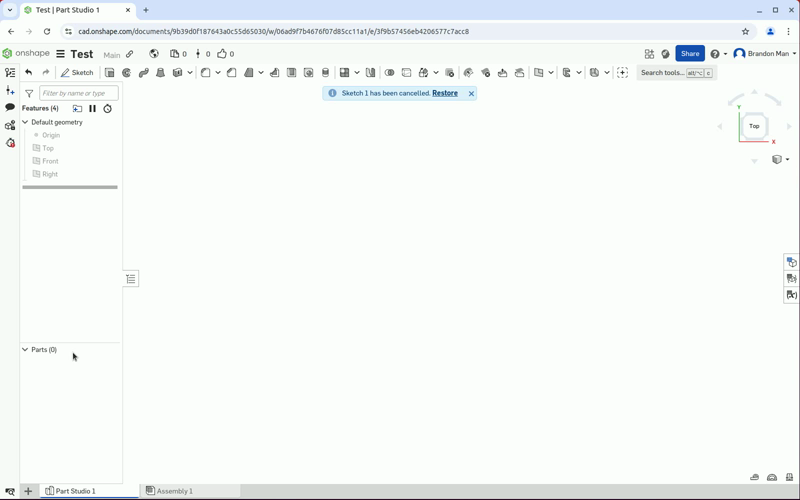
key(space)
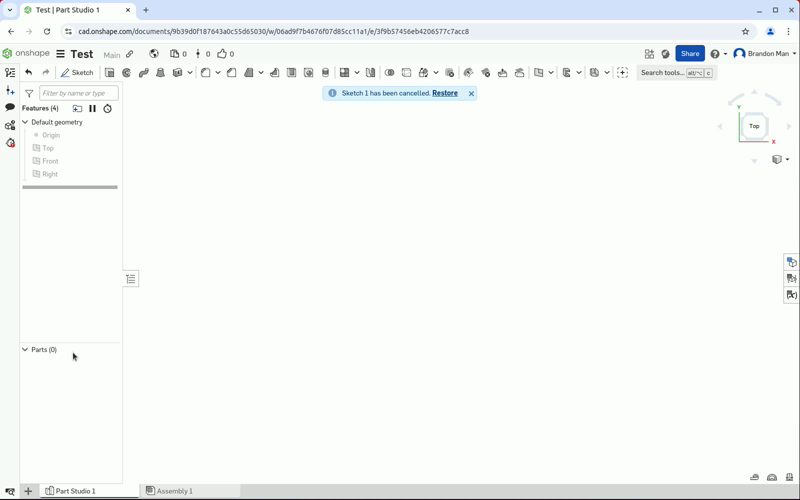
key_down(shift)
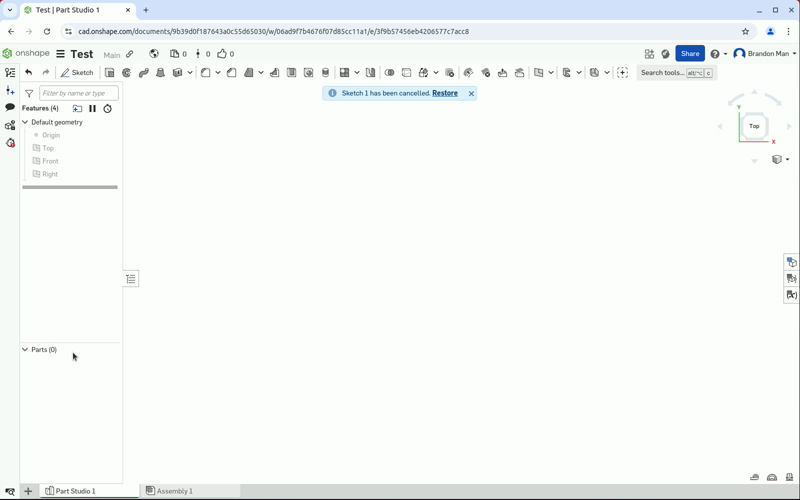
key(up)
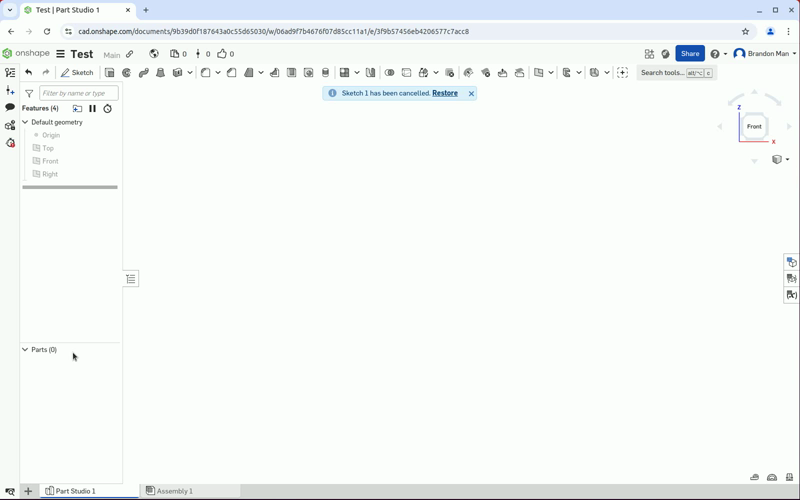
key_up(shift)
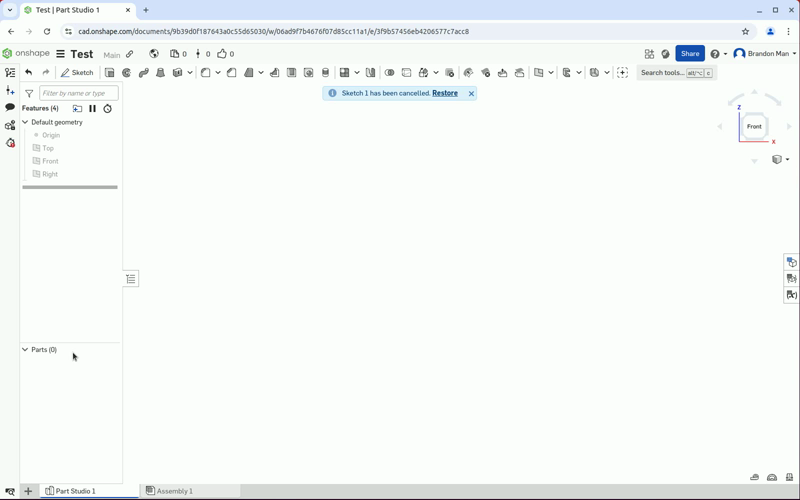
mouse_move(73, 352)
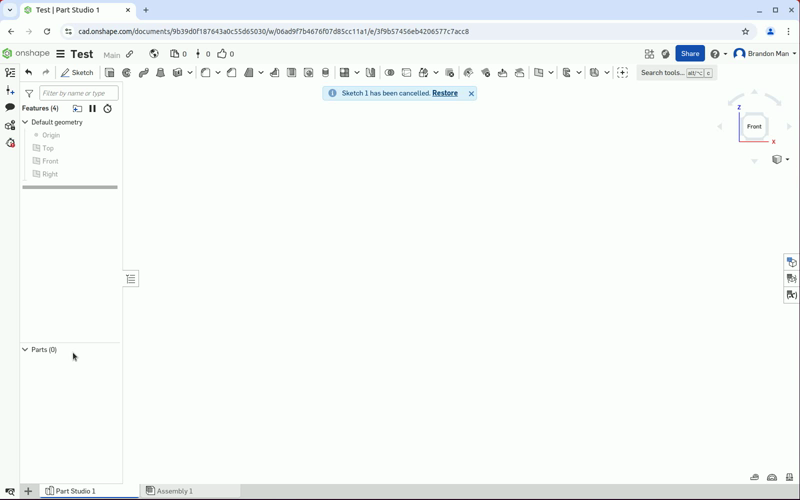
key(shift+y)
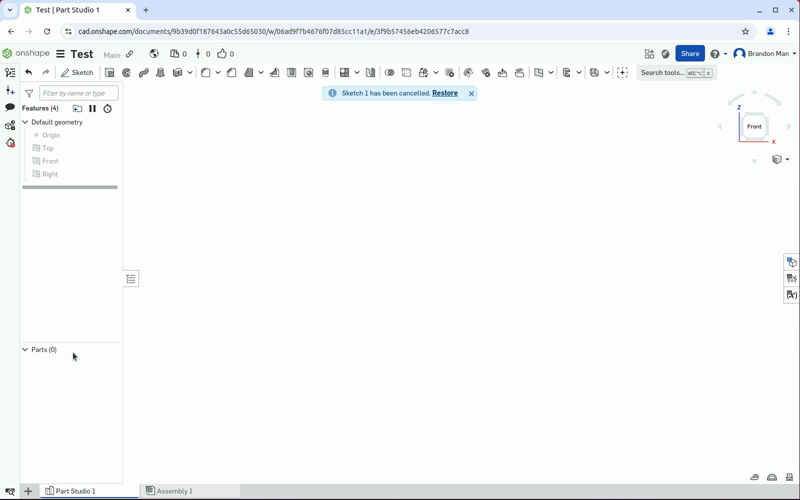
key(shift+s)
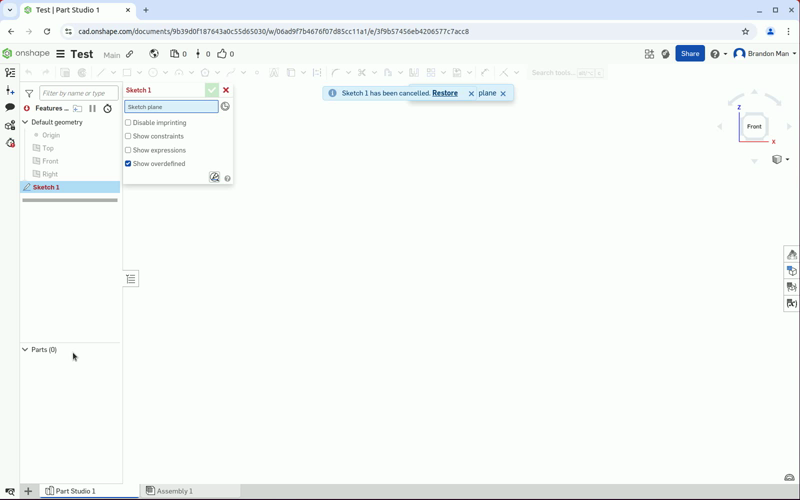
mouse_move(73, 163)
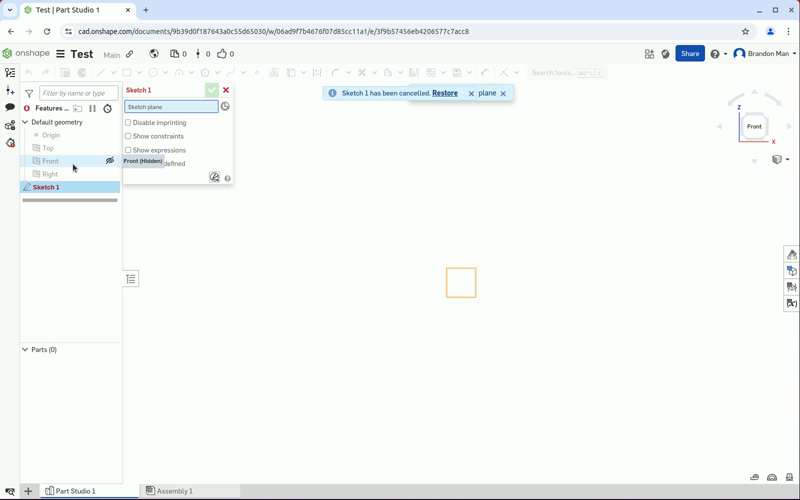
click(73, 163)
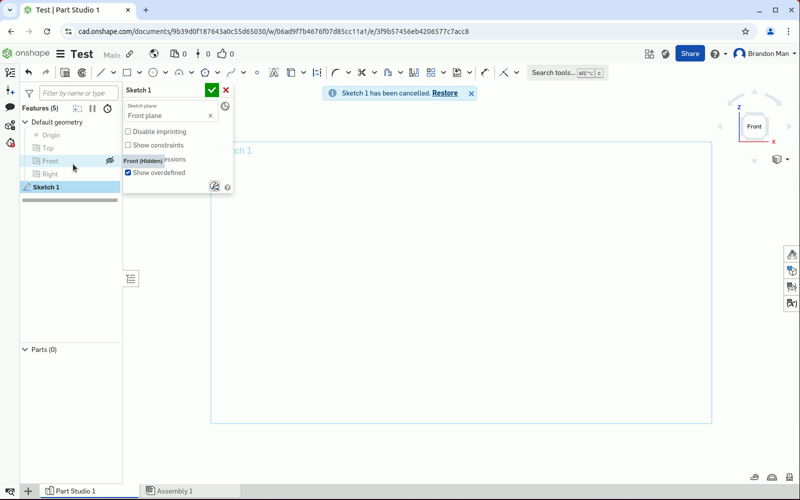
mouse_move(73, 352)
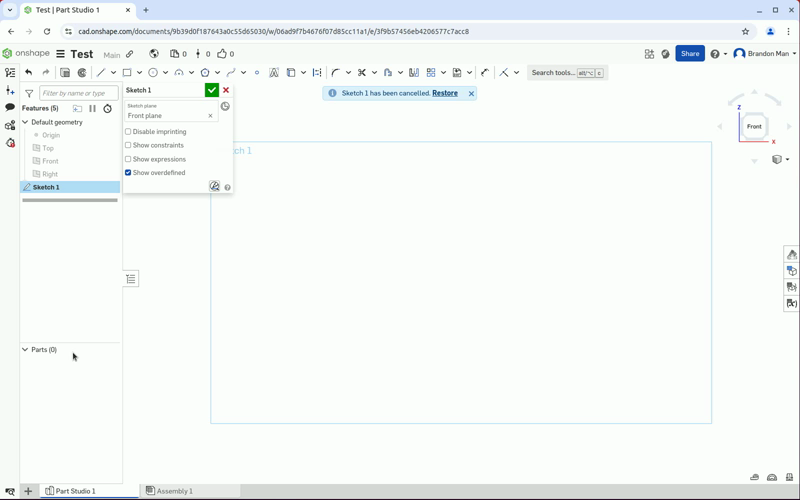
key(y)
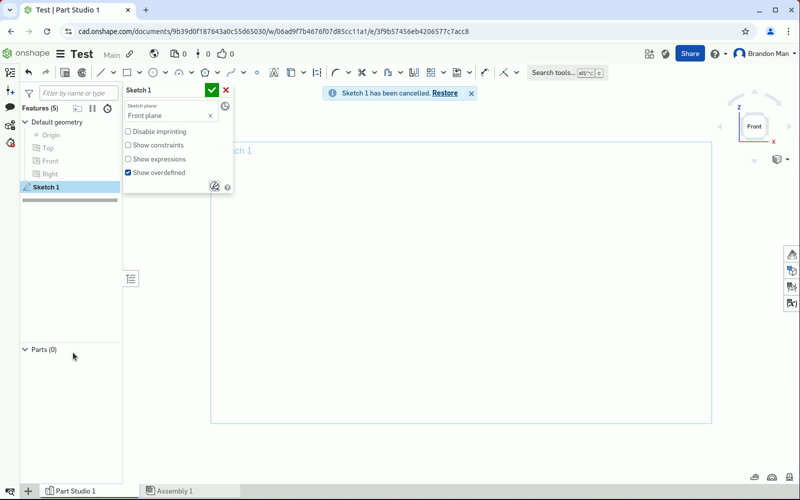
key(l)
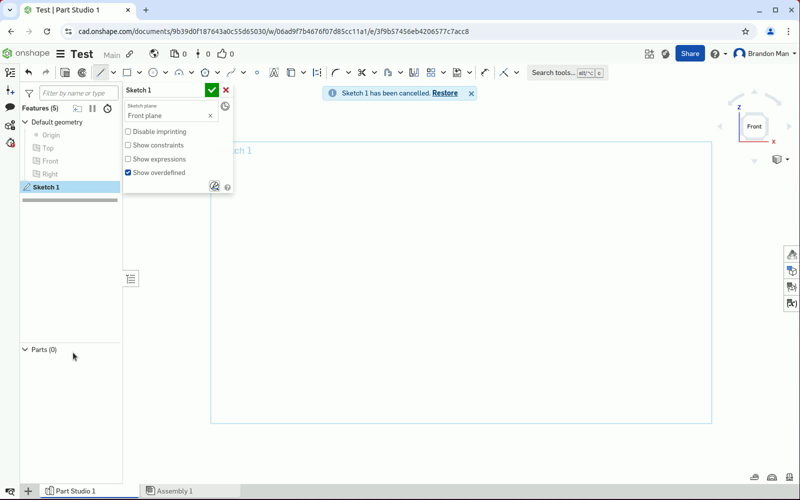
key_down(shift)
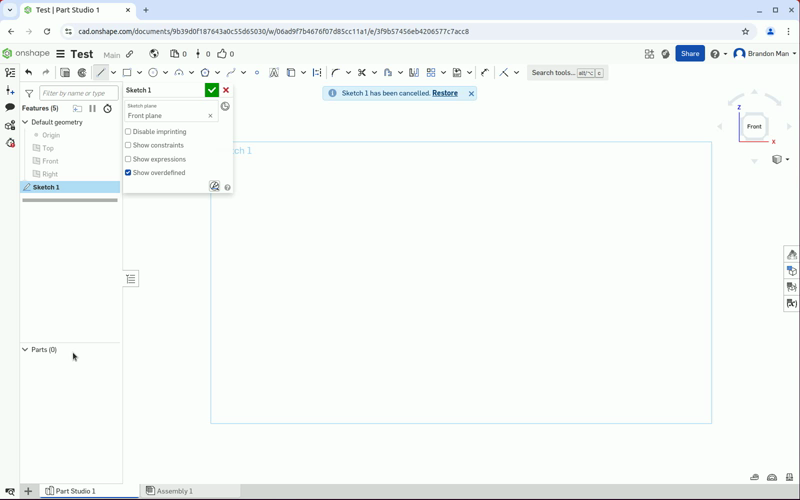
mouse_move(351, 259)
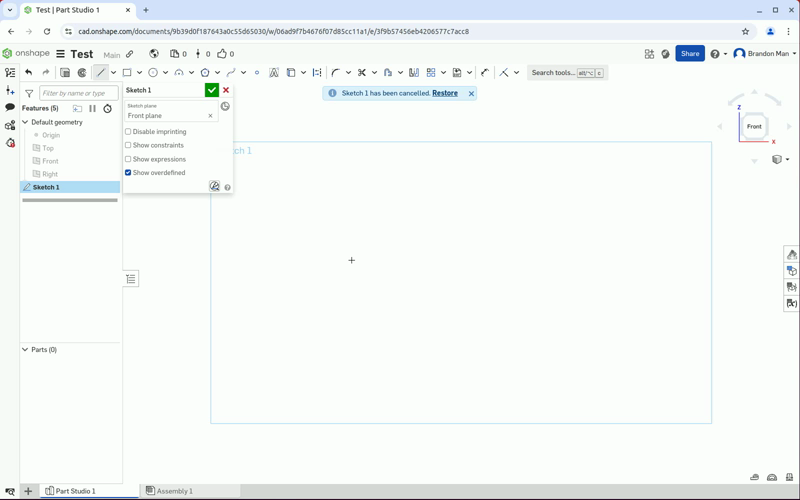
click(351, 259)
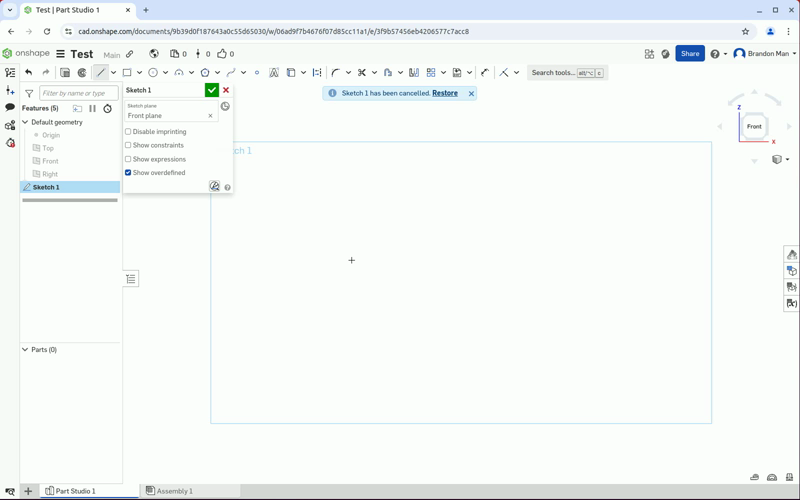
key_up(shift)
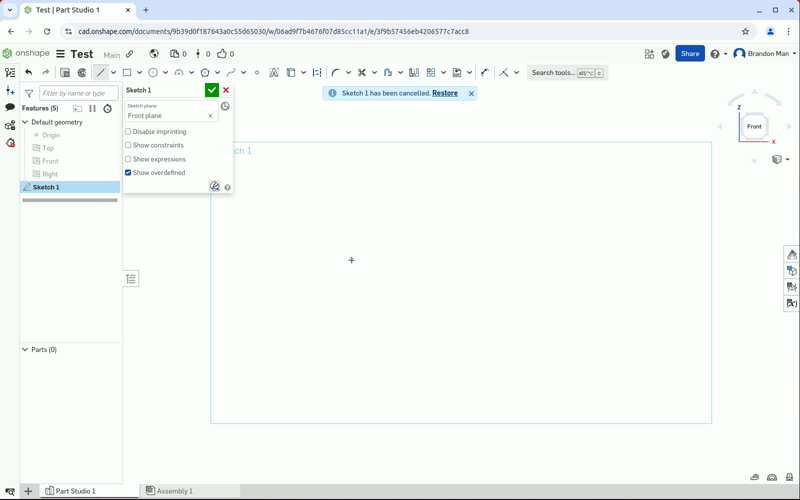
key_down(shift)
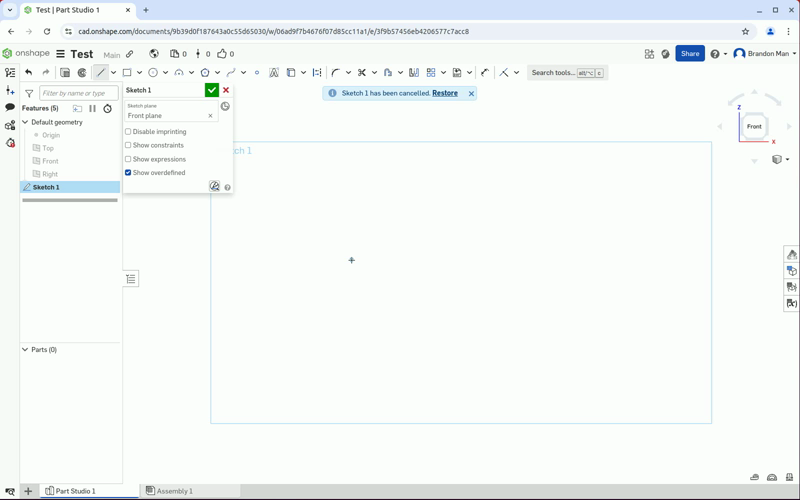
mouse_move(423, 259)
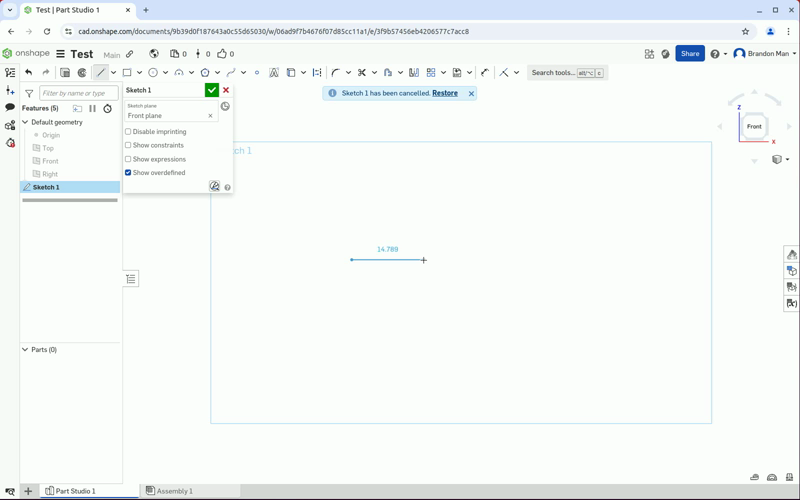
click(423, 259)
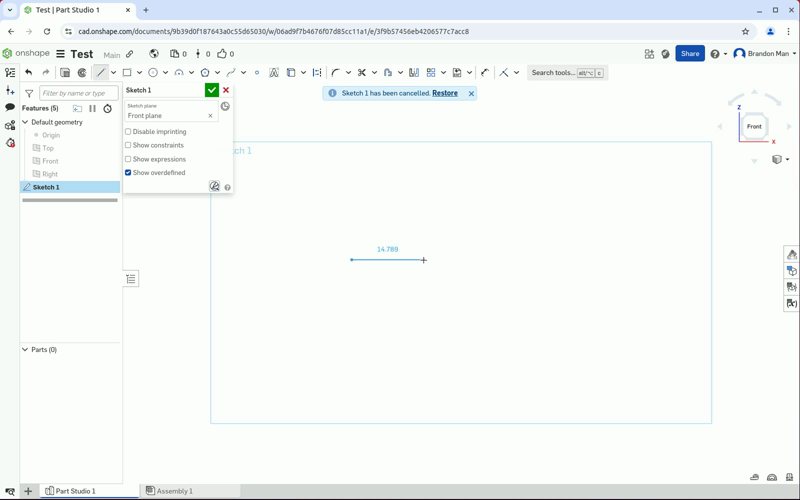
key_up(shift)
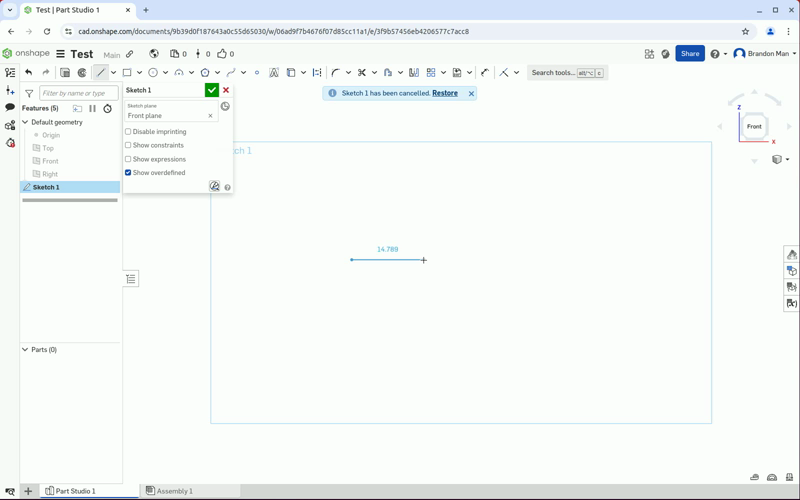
key_down(shift)
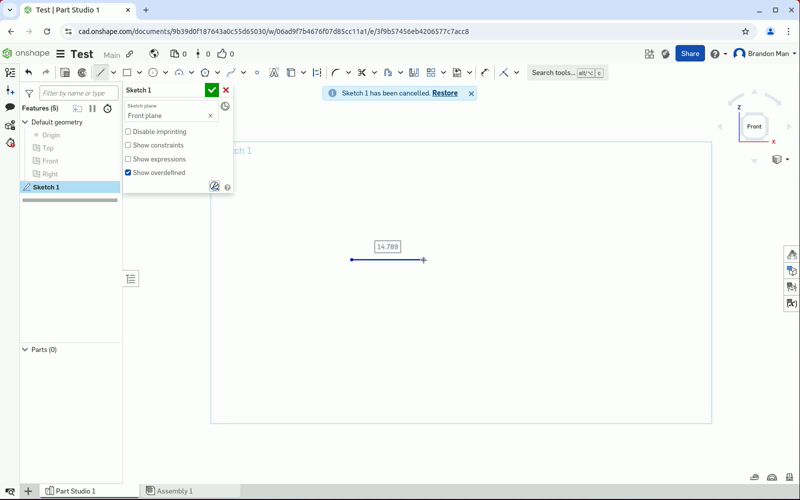
mouse_move(453, 259)
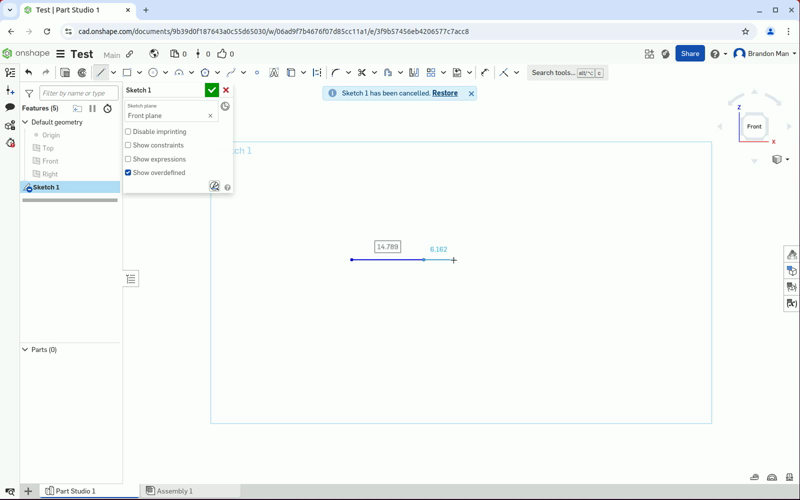
mouse_move(423, 213)
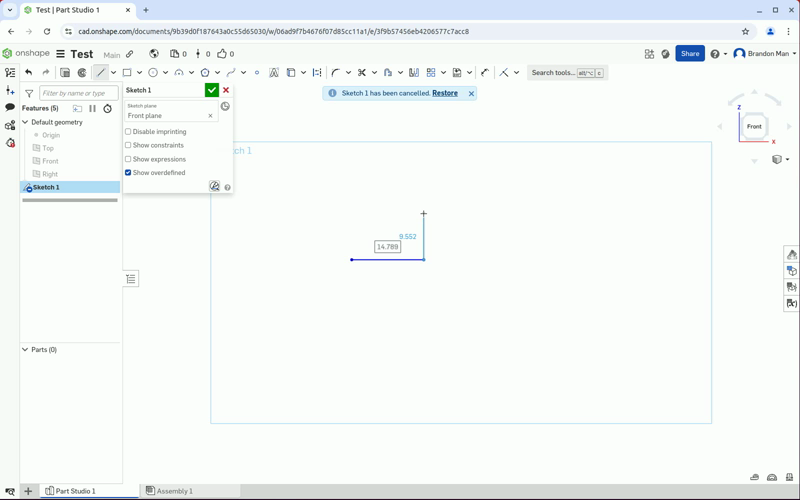
click(423, 213)
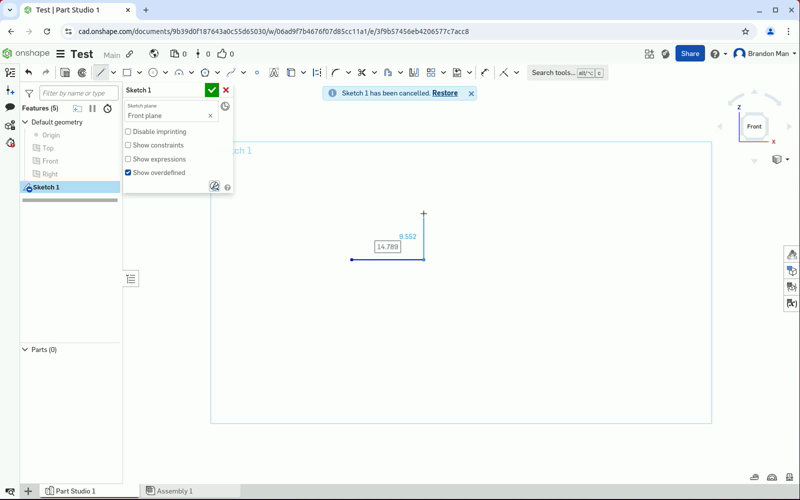
key_up(shift)
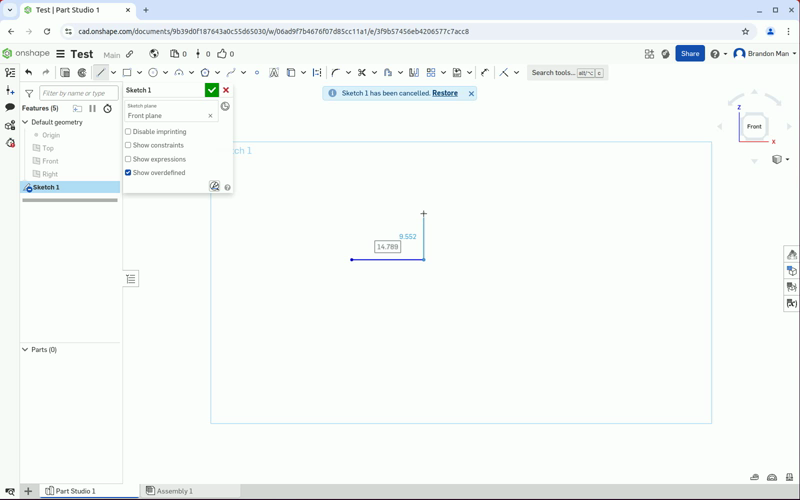
key_down(shift)
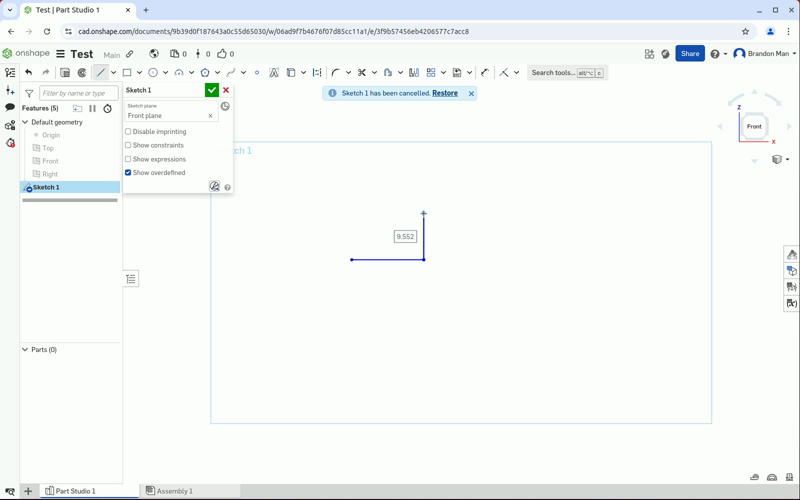
mouse_move(351, 213)
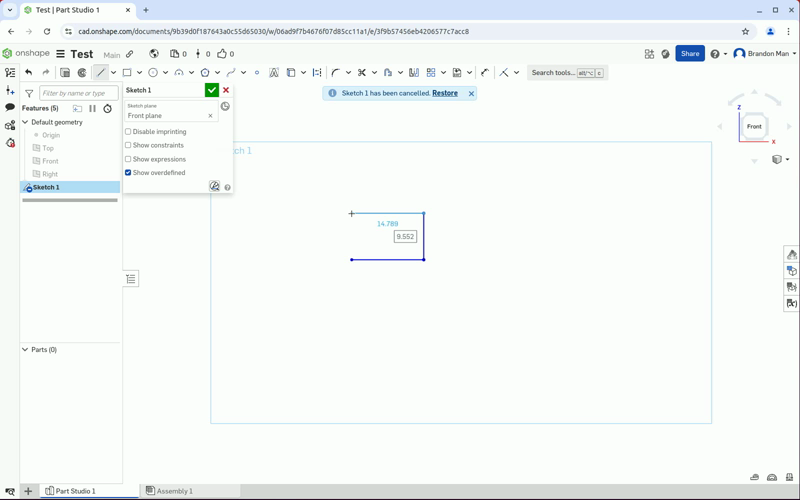
click(351, 213)
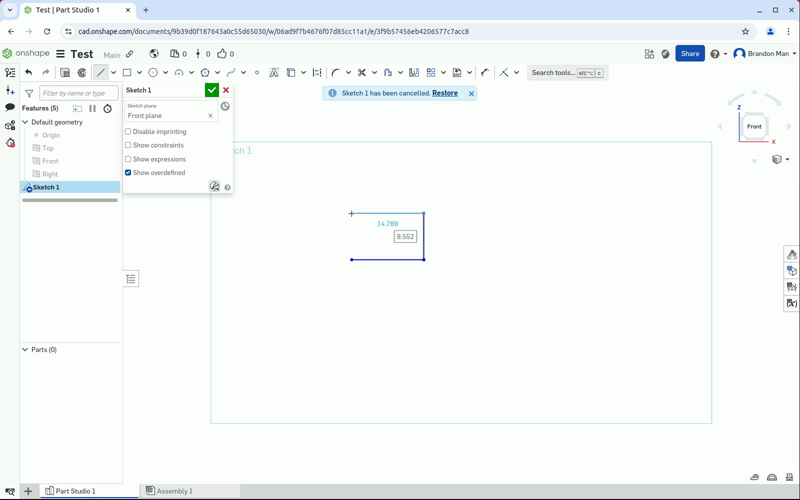
key_up(shift)
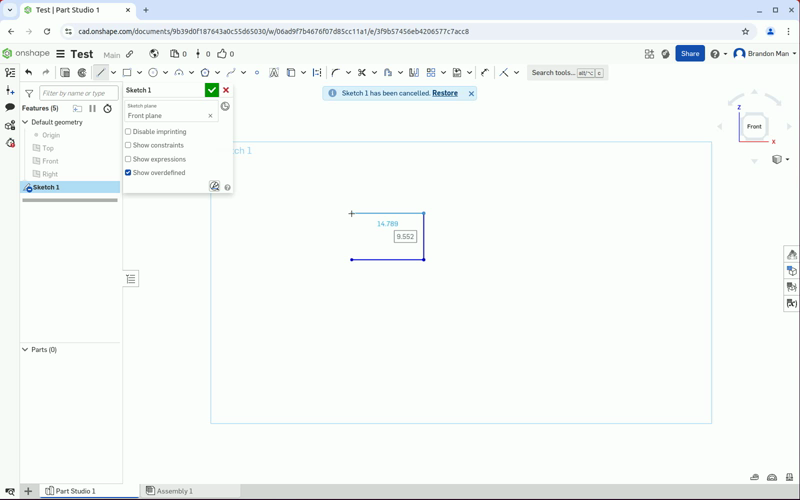
mouse_move(381, 213)
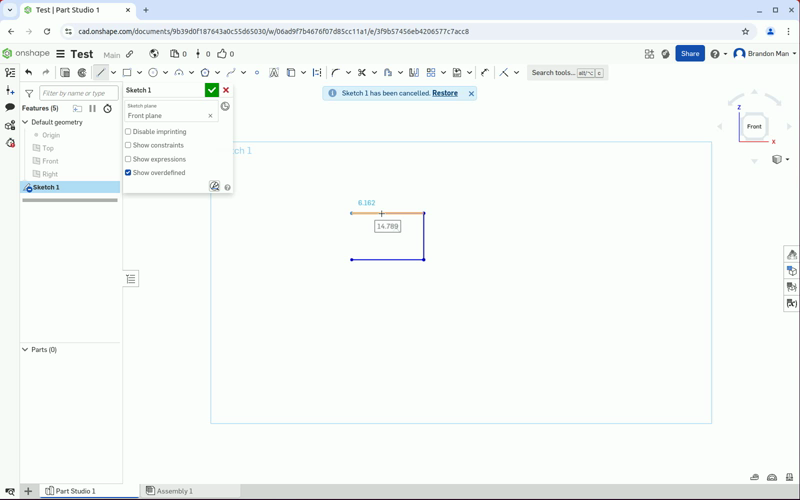
key_down(shift)
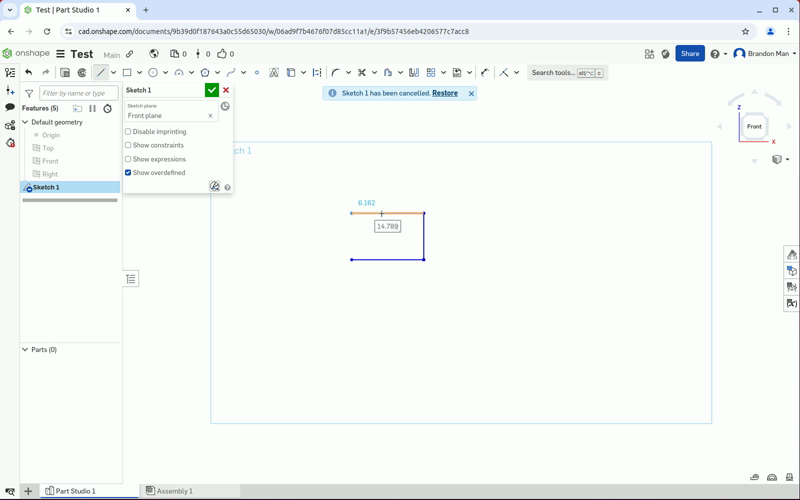
mouse_move(351, 259)
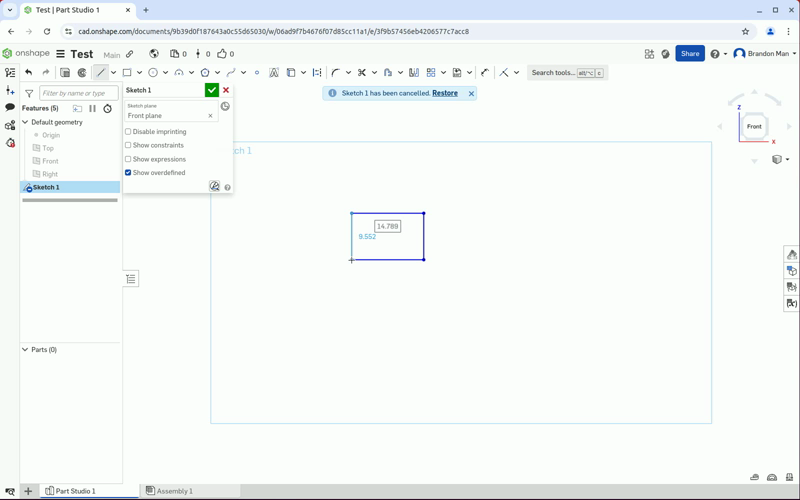
key_up(shift)
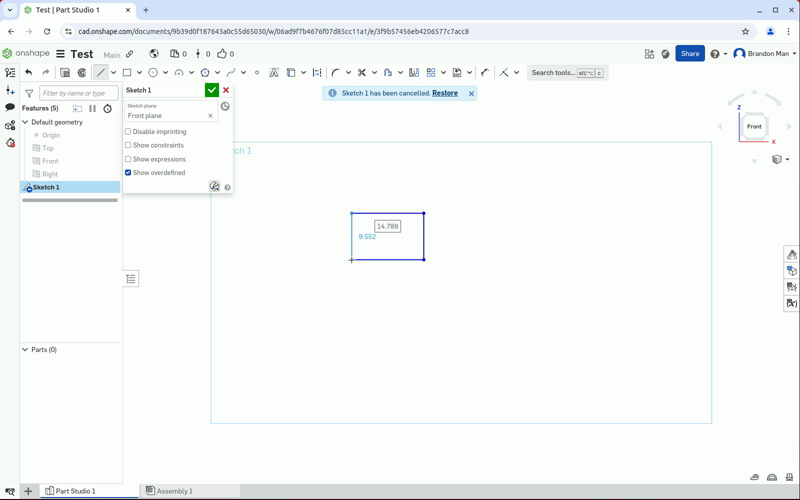
click(351, 259)
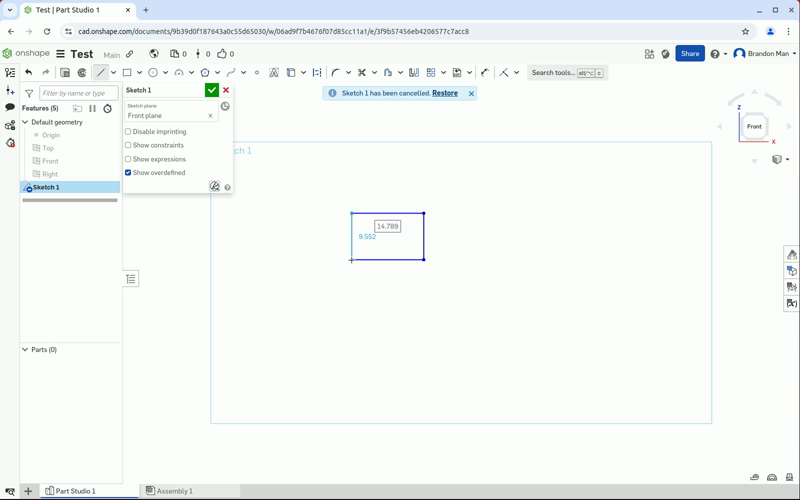
key(esc)
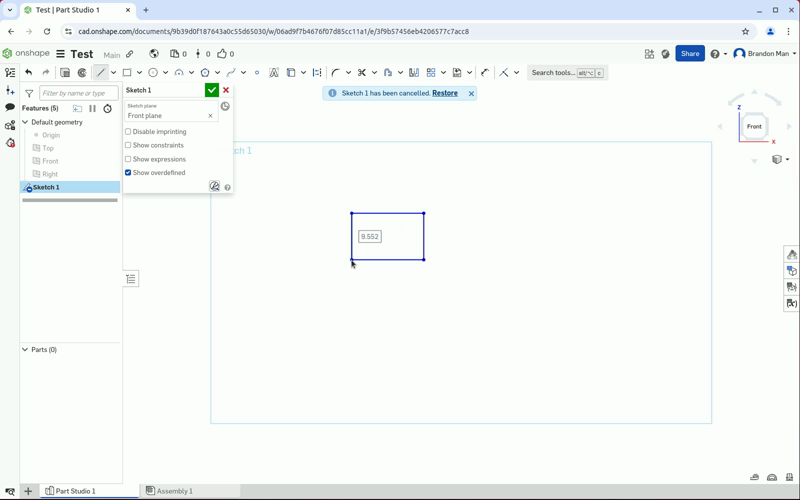
mouse_move(413, 229)
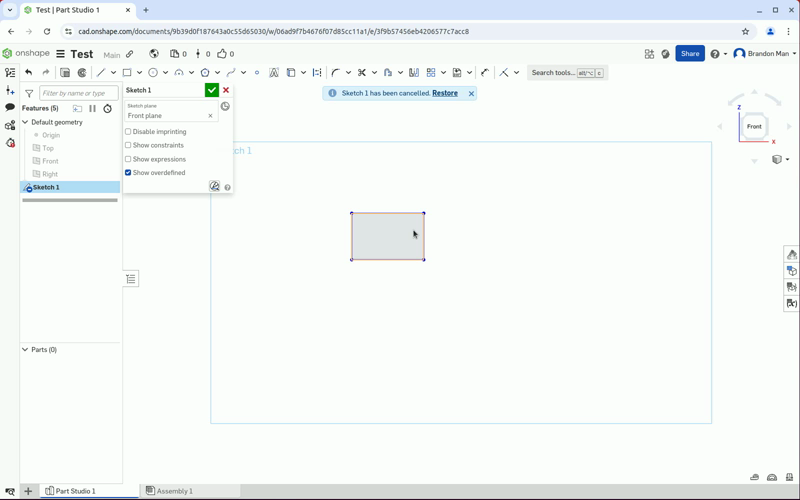
click(413, 229)
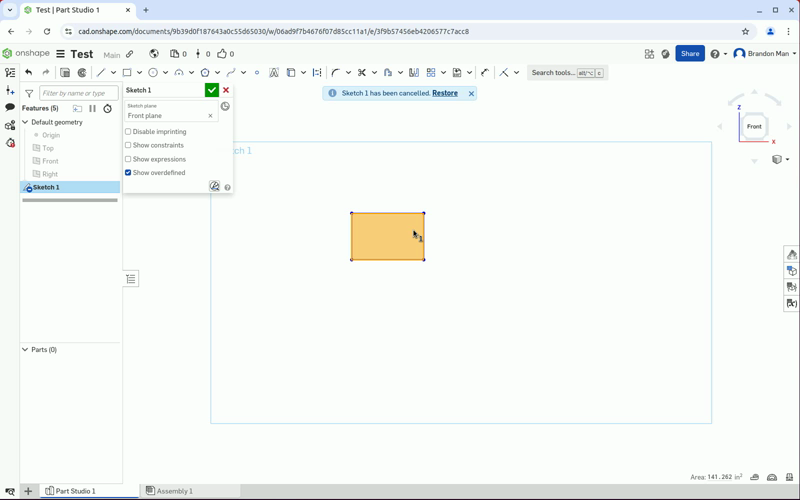
mouse_move(73, 352)
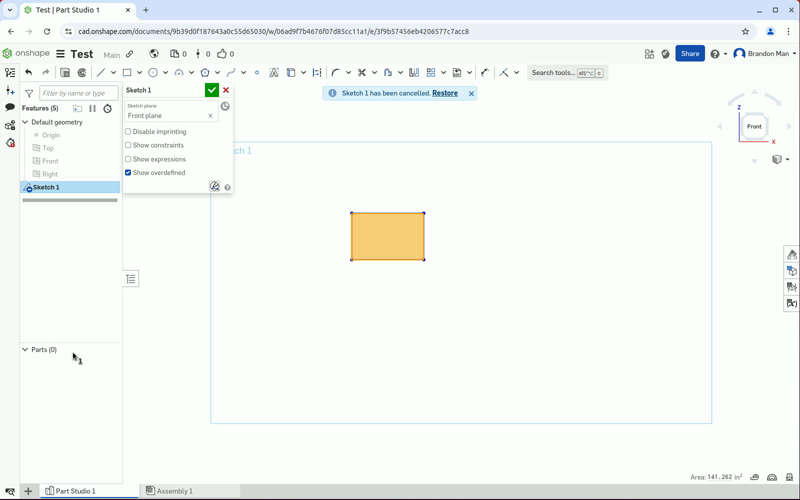
key(shift+y)
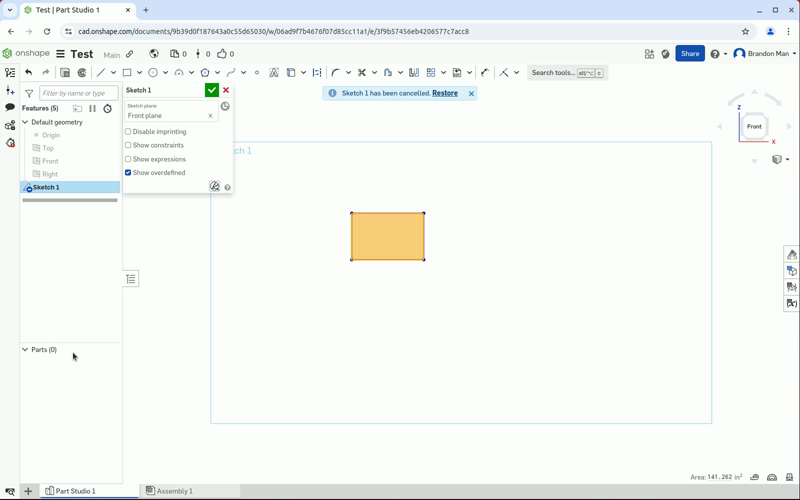
key(shift+e)
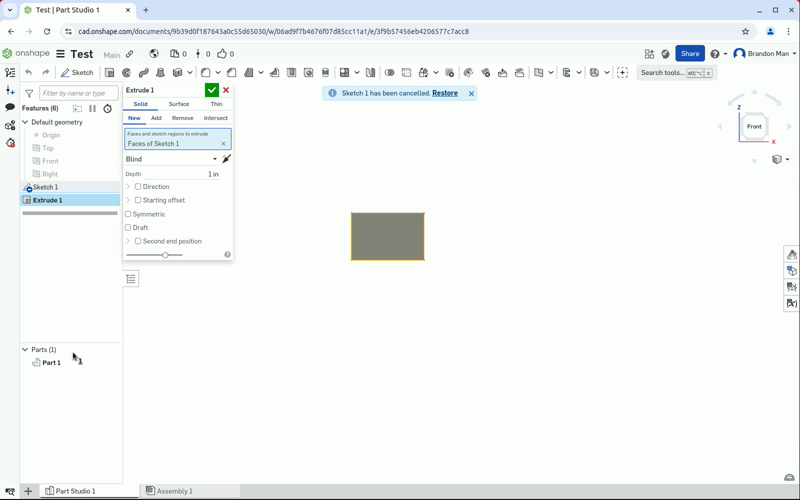
mouse_move(143, 106)
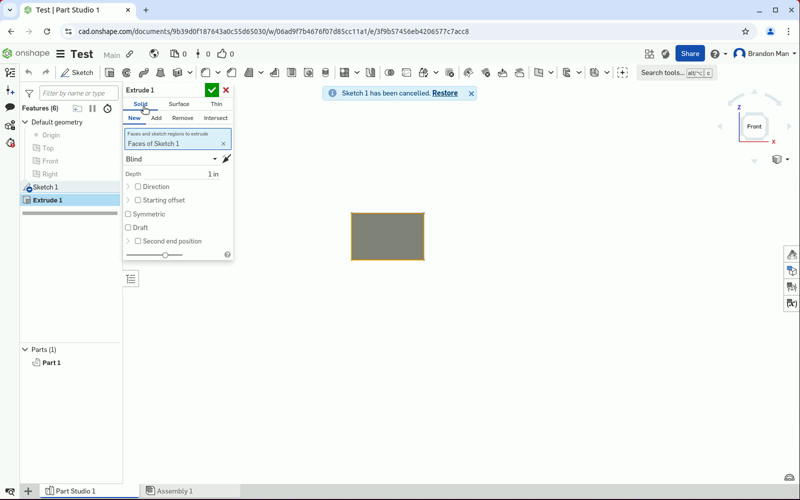
click(143, 106)
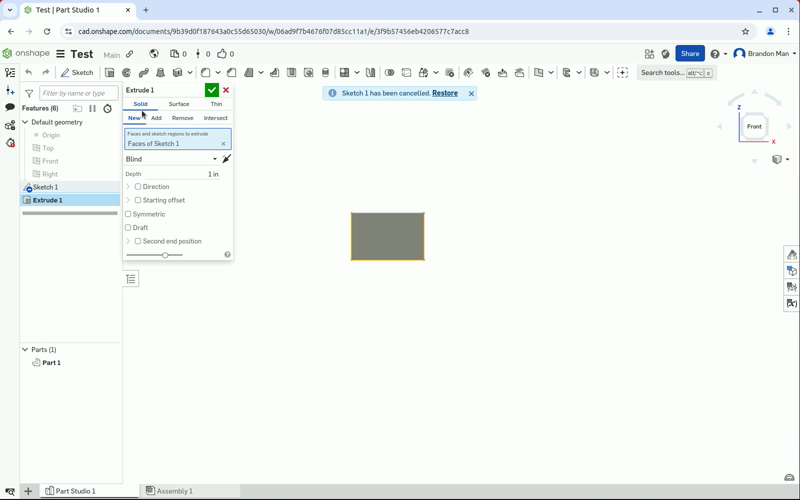
mouse_move(137, 120)
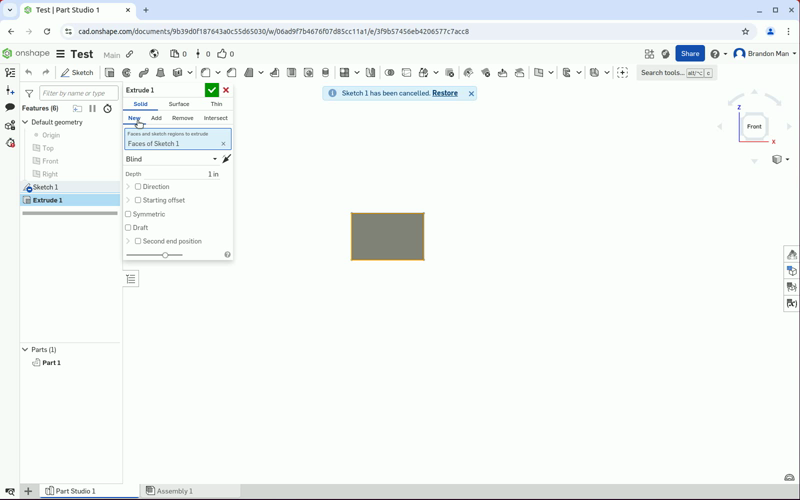
click(137, 120)
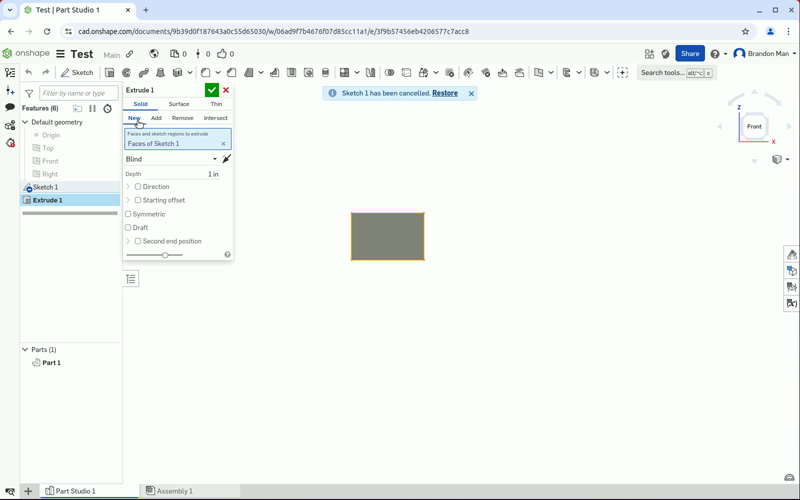
key(tab, 4)
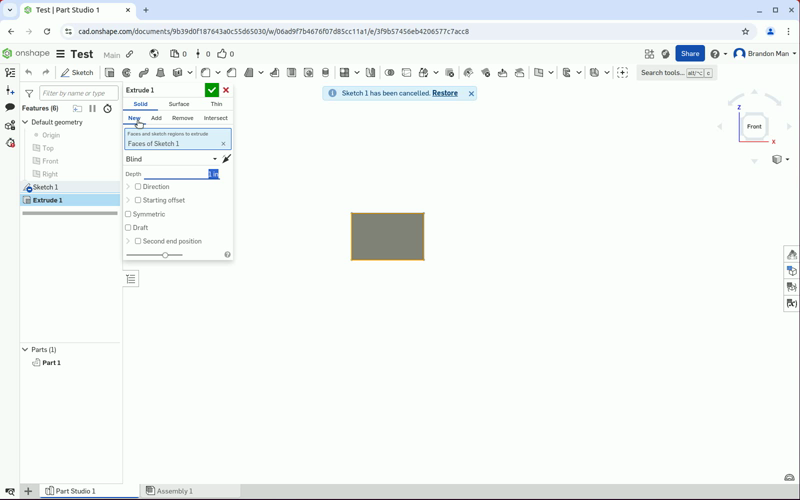
text(6.74)
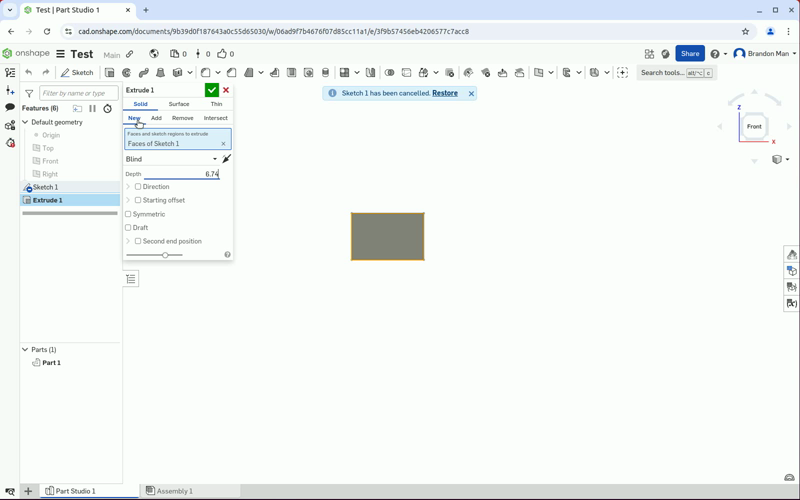
key(enter)
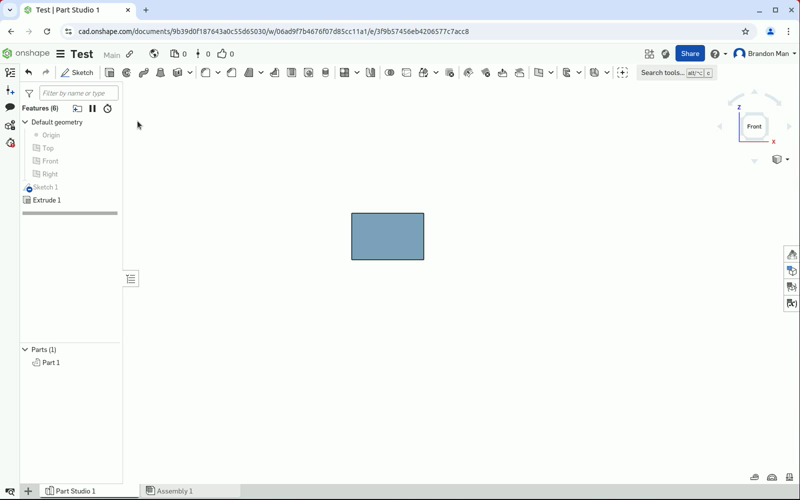
key(shift+h)
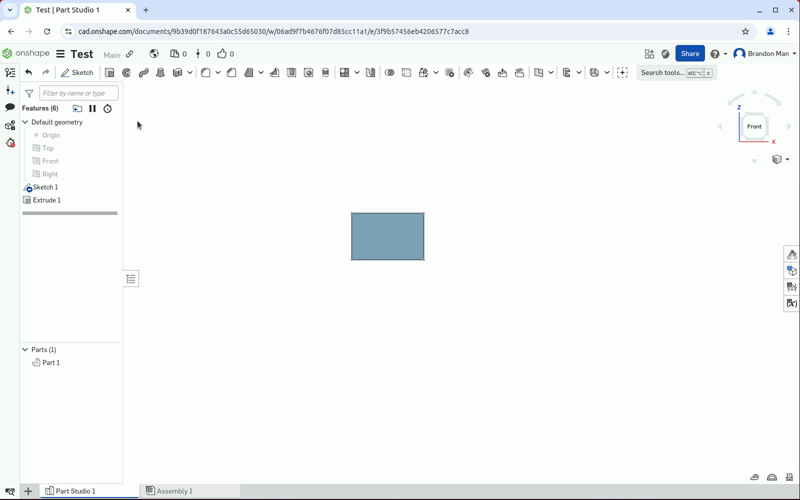
key(shift+h)
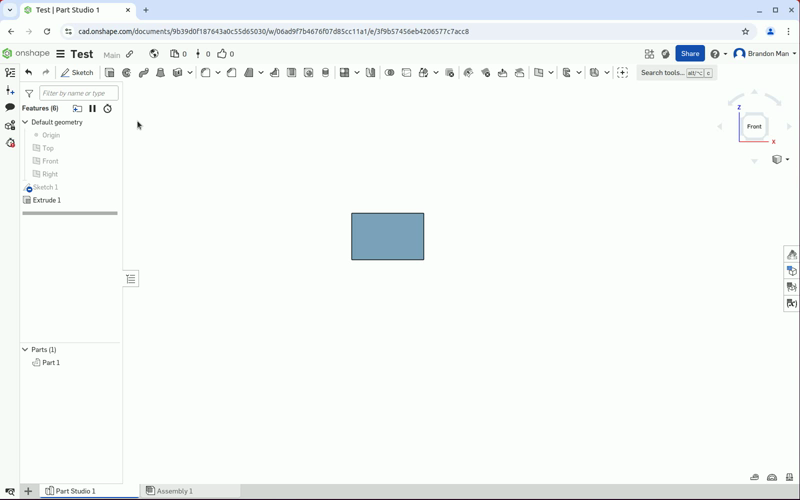
mouse_move(73, 189)
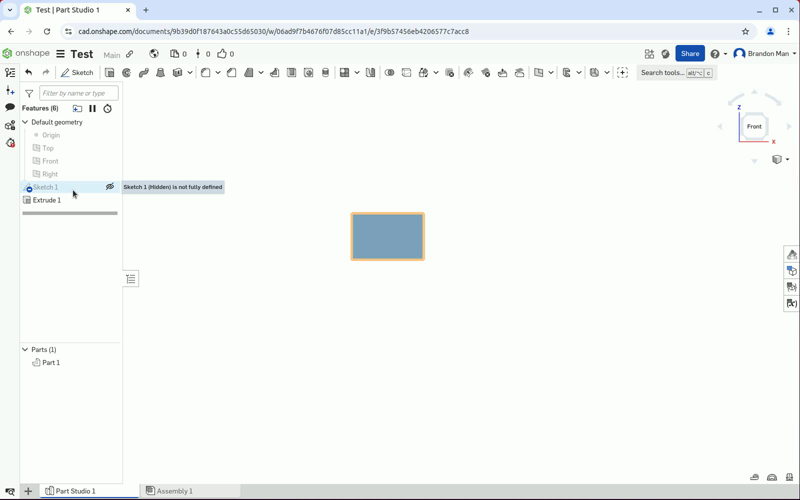
click(73, 189)
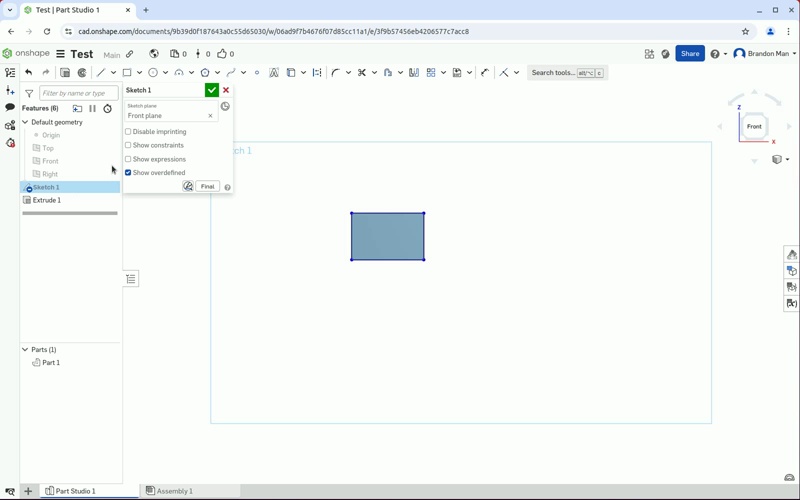
mouse_move(229, 92)
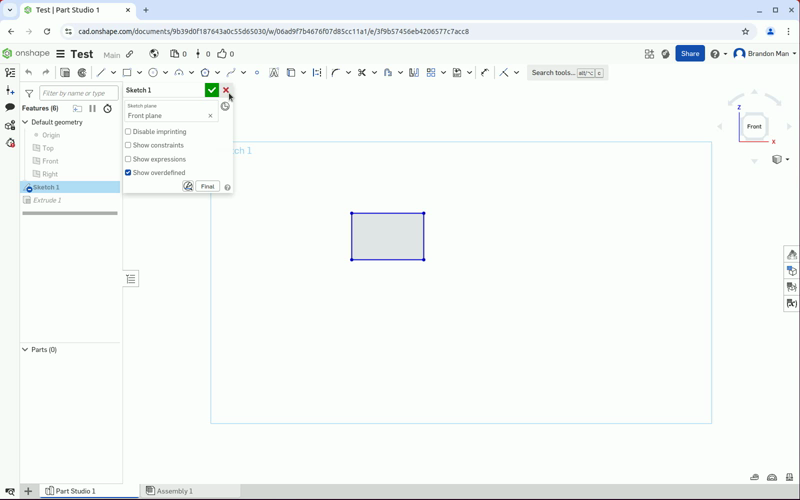
click(229, 92)
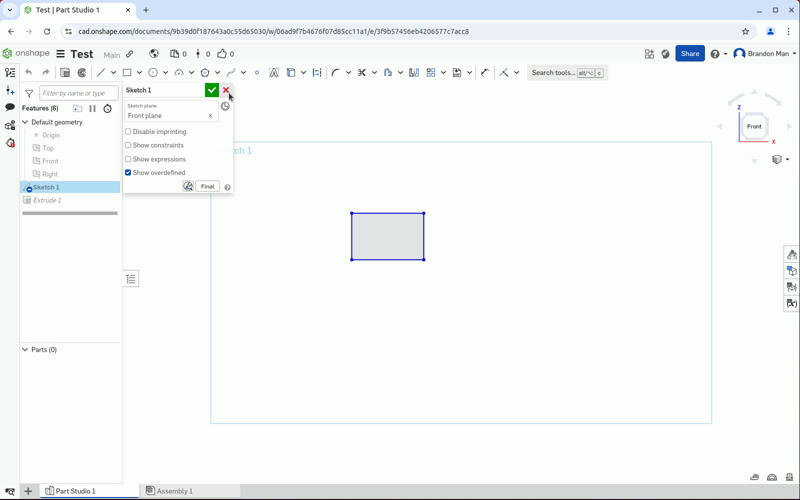
key(shift+s)
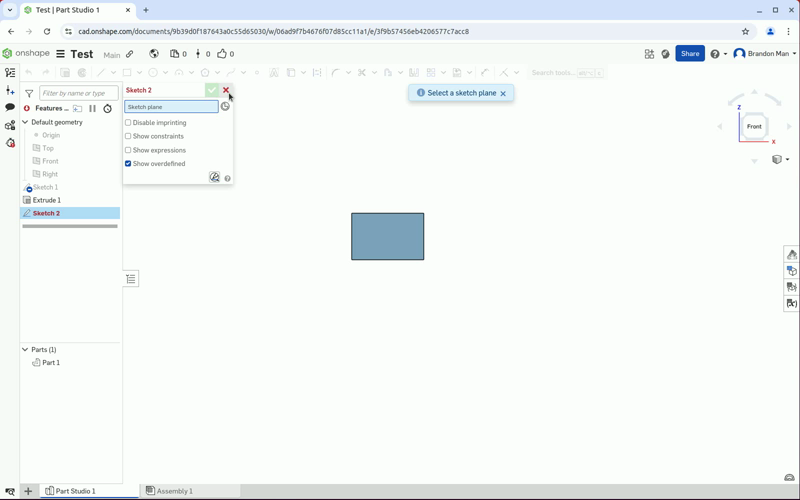
mouse_move(73, 163)
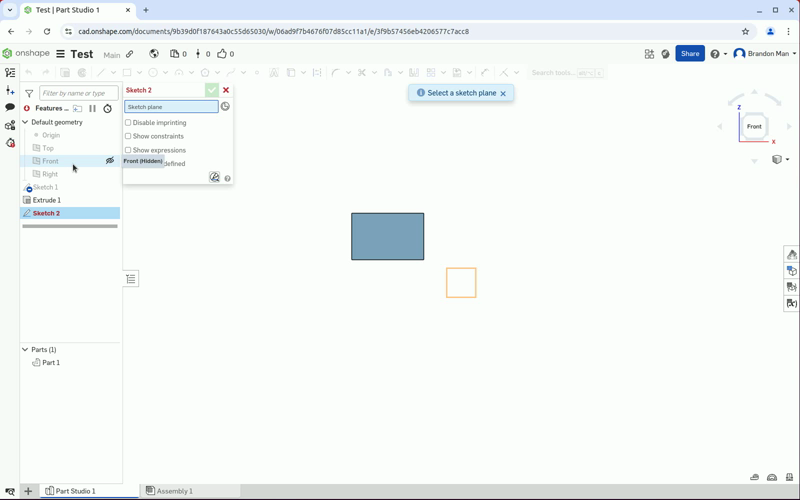
click(73, 163)
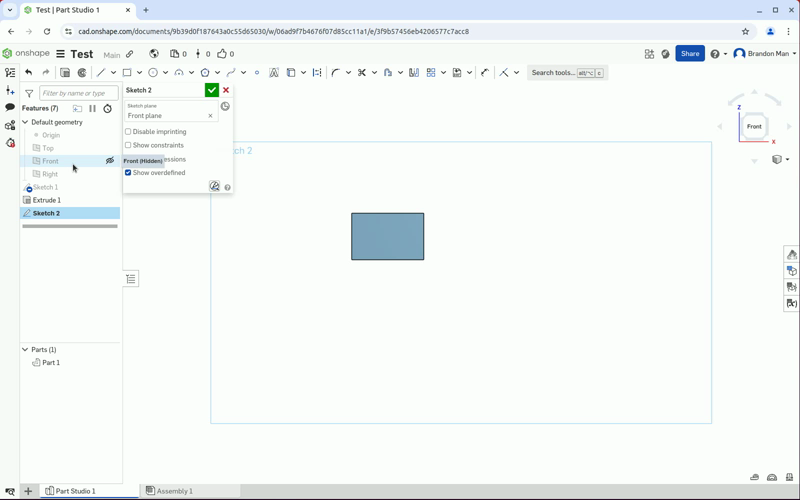
mouse_move(73, 352)
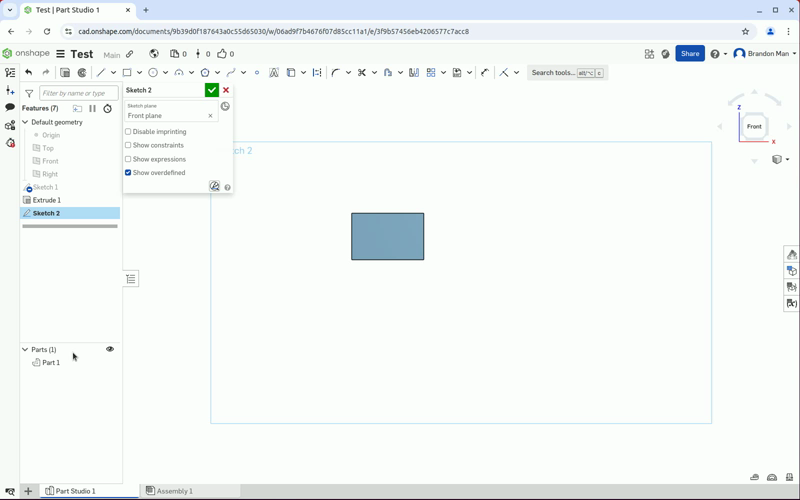
key(y)
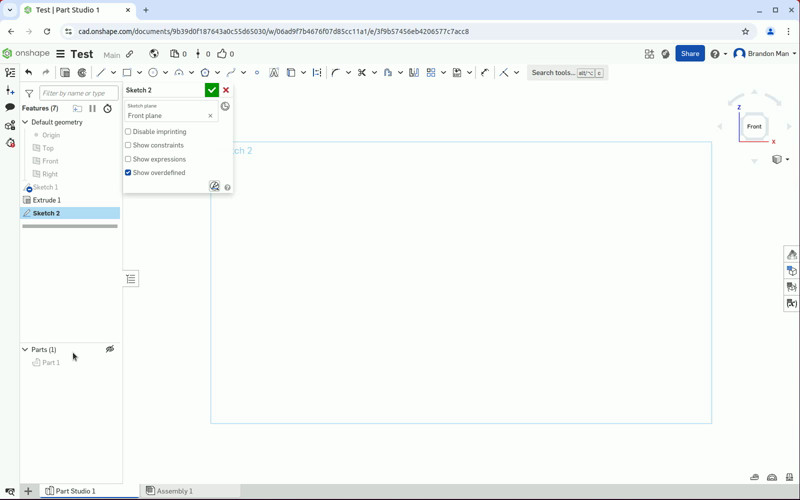
key(c)
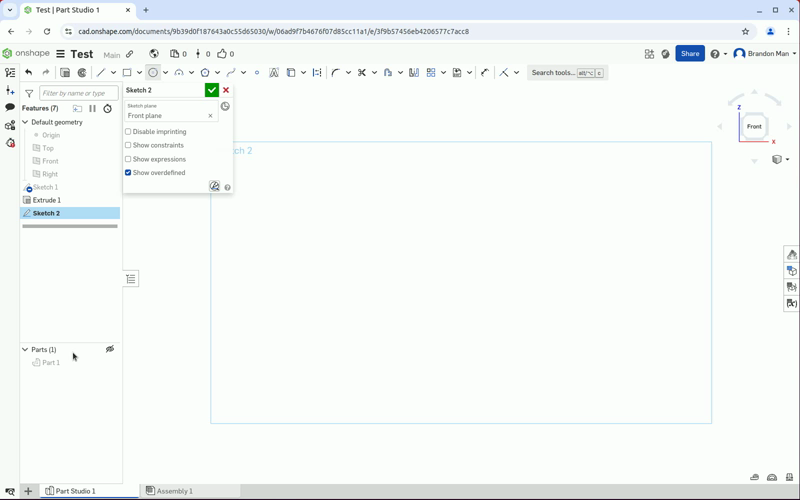
key_down(shift)
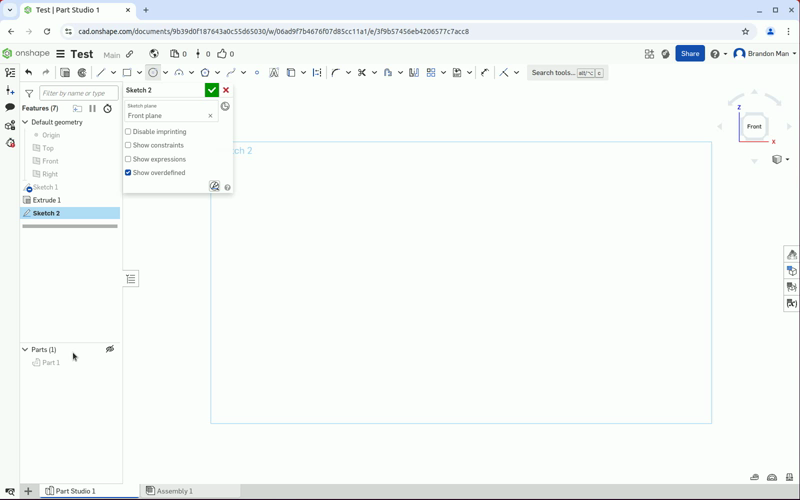
mouse_move(535, 239)
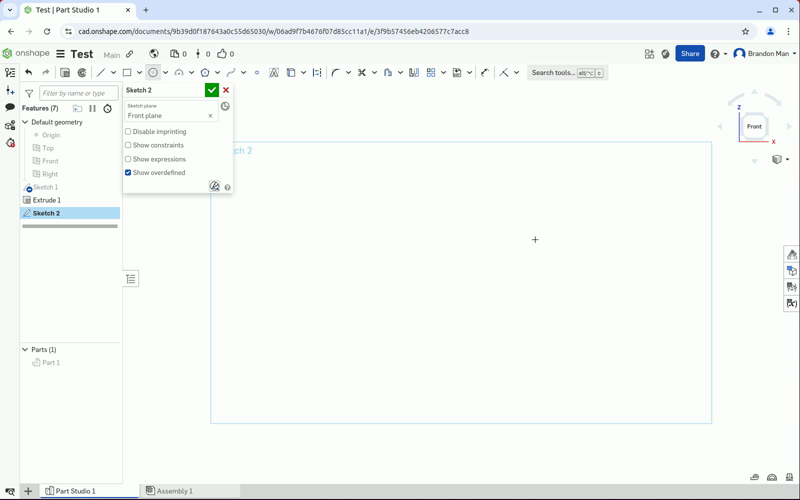
click(535, 239)
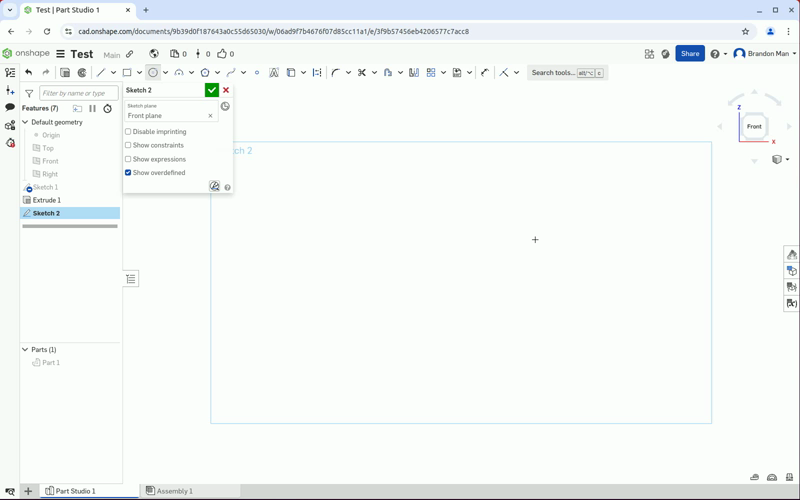
key_up(shift)
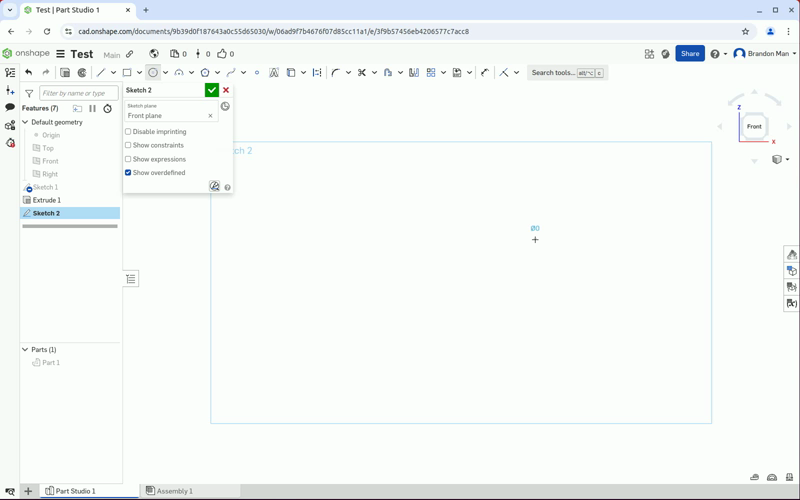
mouse_move(574, 239)
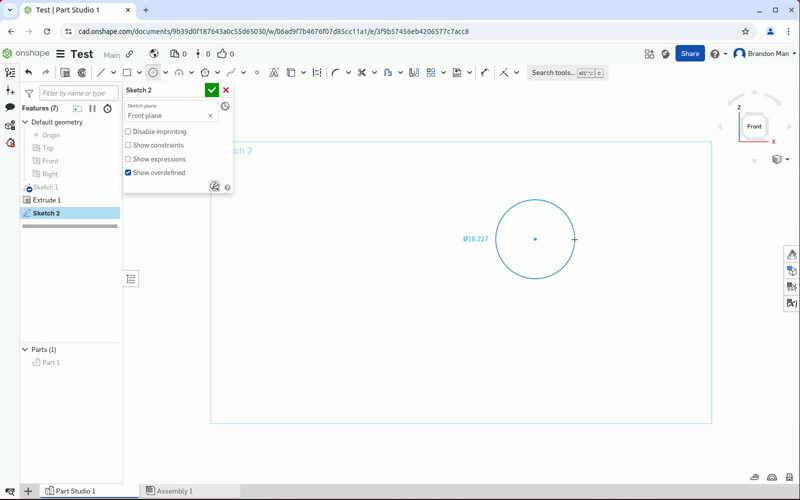
click(574, 239)
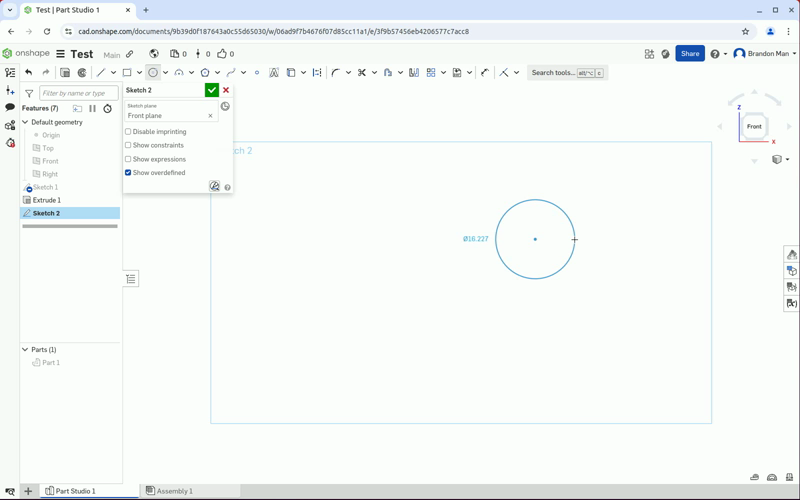
key(esc)
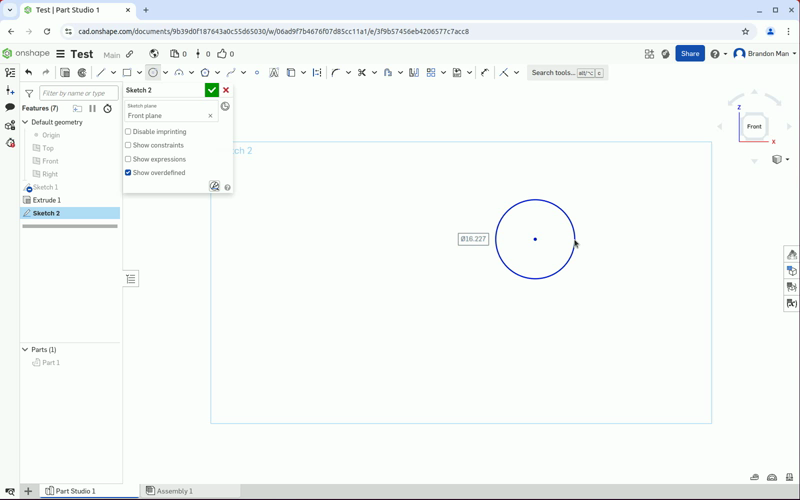
mouse_move(553, 247)
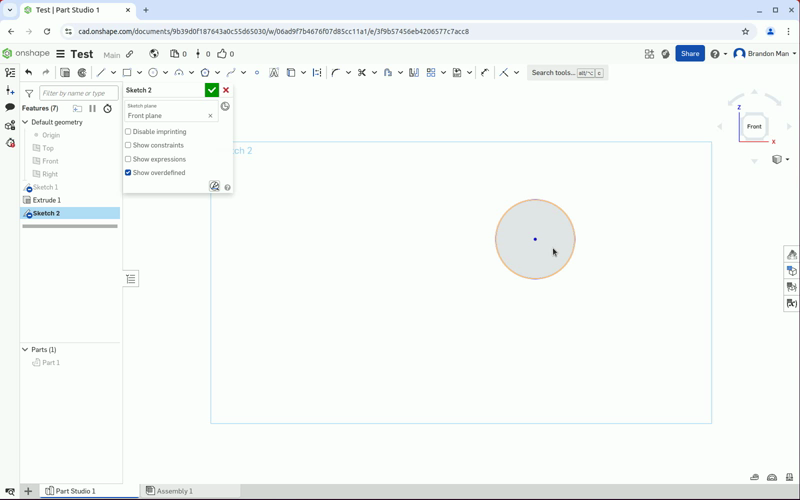
click(553, 247)
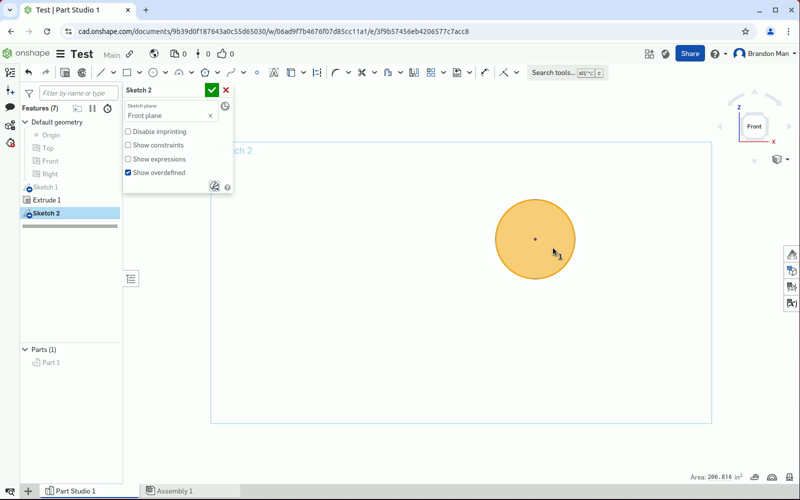
mouse_move(73, 352)
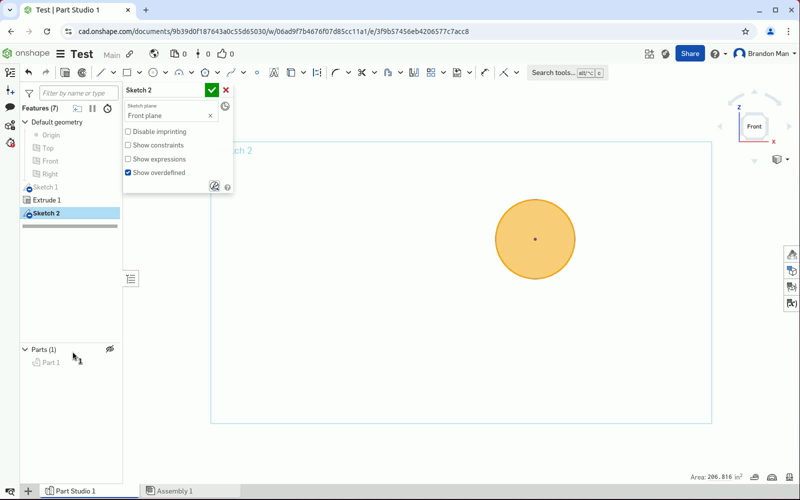
key(shift+y)
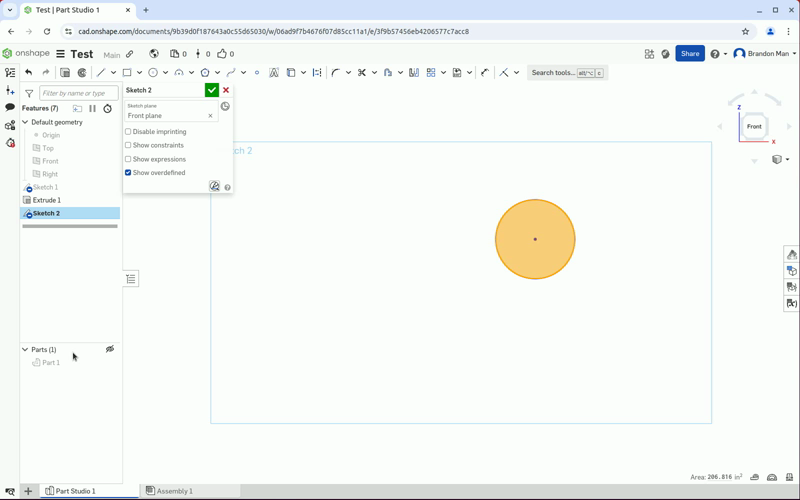
key(shift+e)
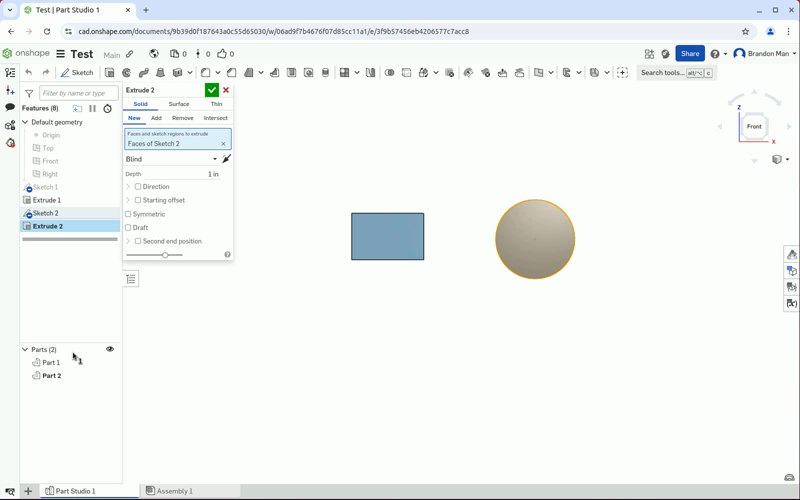
mouse_move(143, 106)
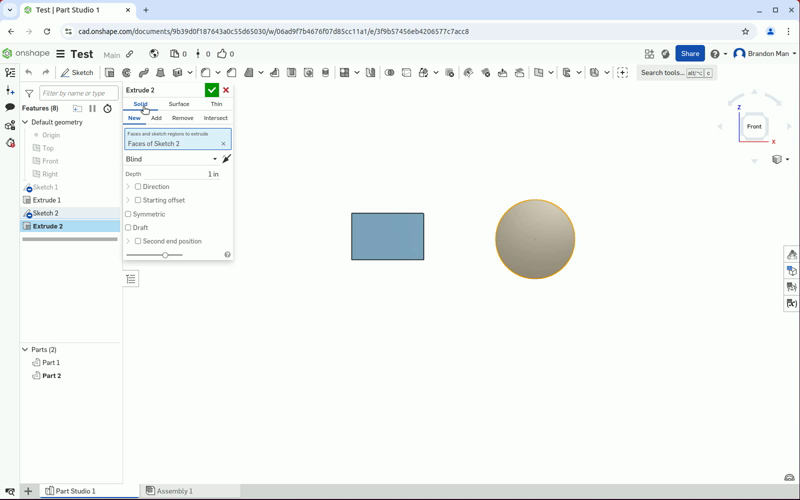
click(143, 106)
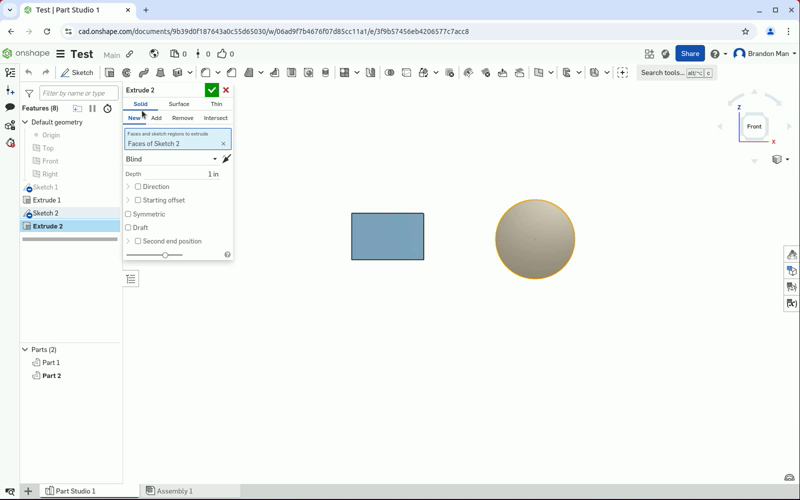
mouse_move(137, 120)
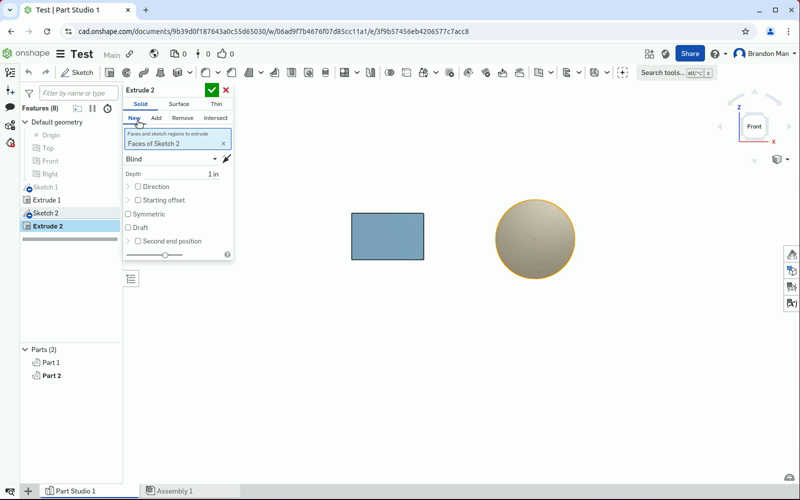
click(137, 120)
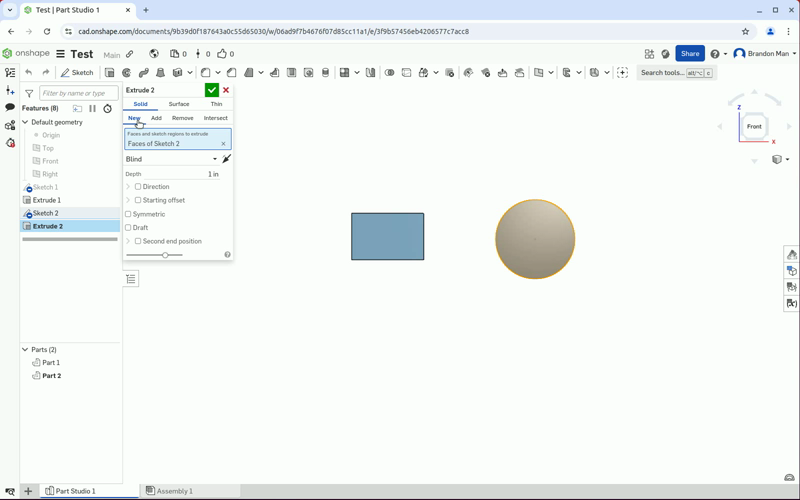
key(tab, 4)
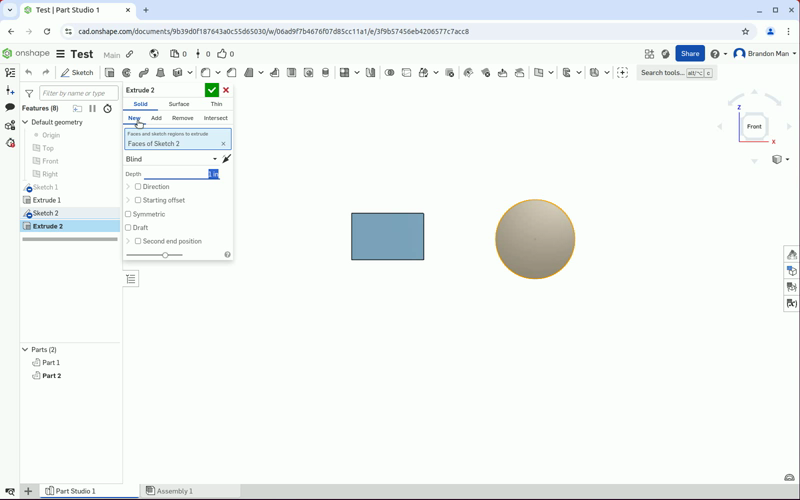
text(6.74)
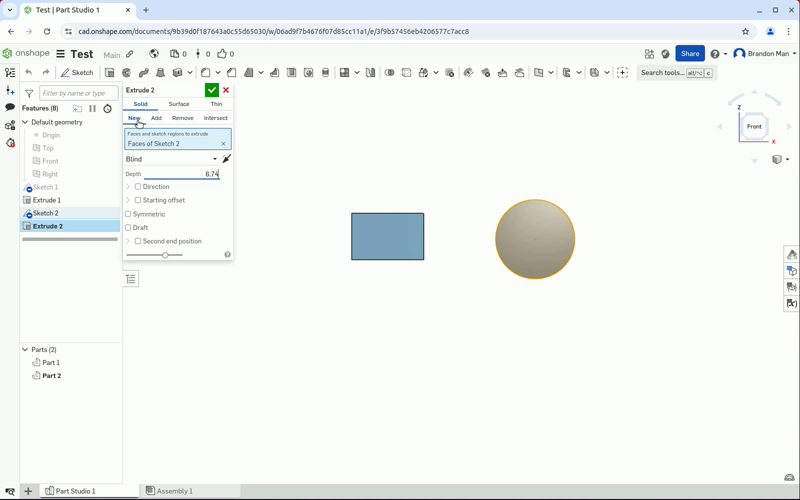
key(enter)
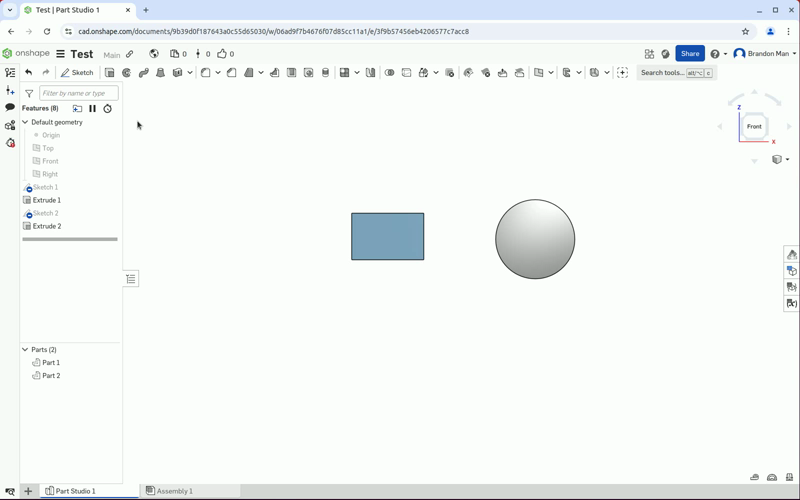
key(shift+h)
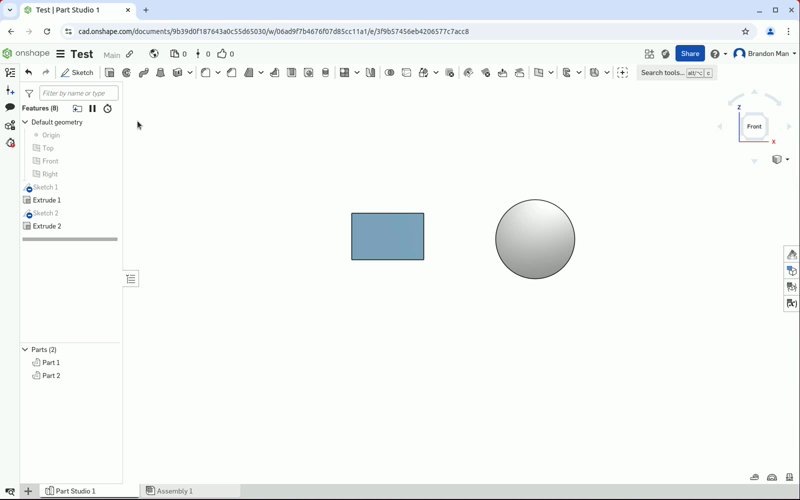
key(shift+h)
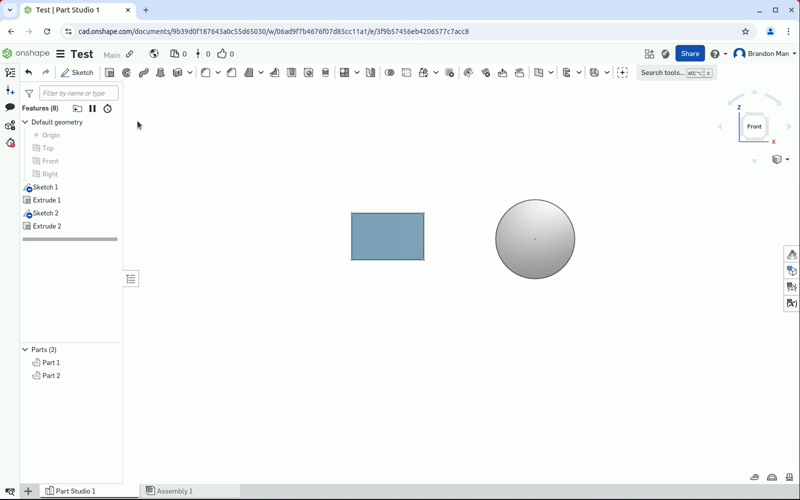
key(shift+7)
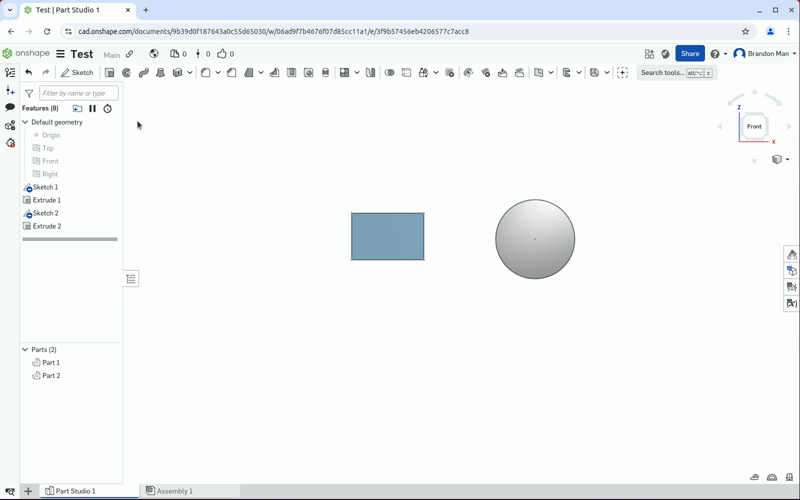
key(left, 2)
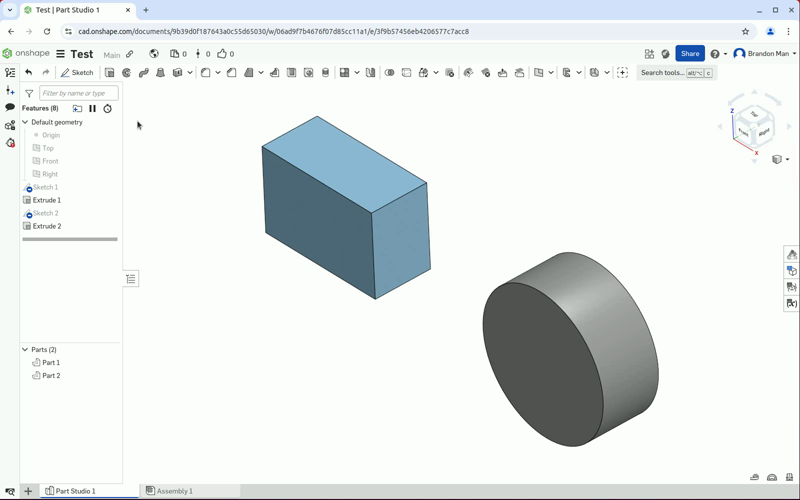
key(down, 2)
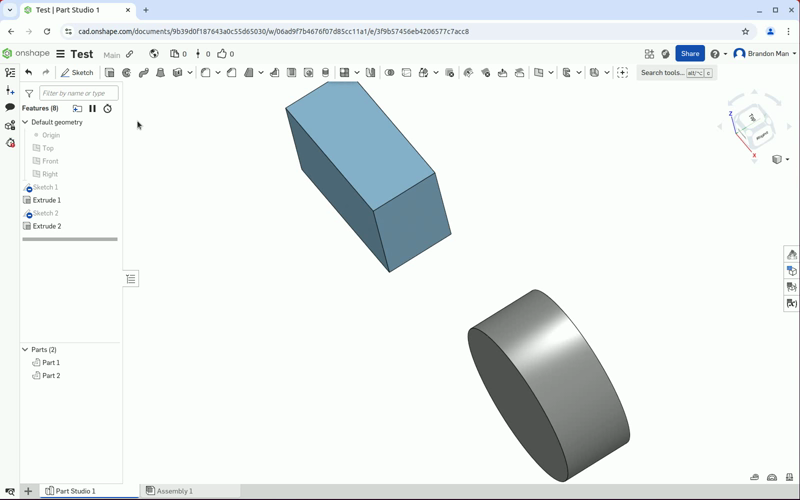
key(up, 2)
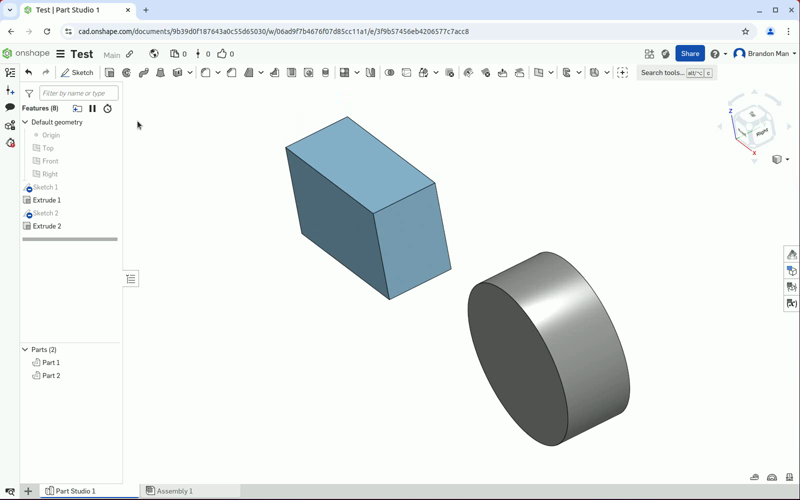
key(right, 2)
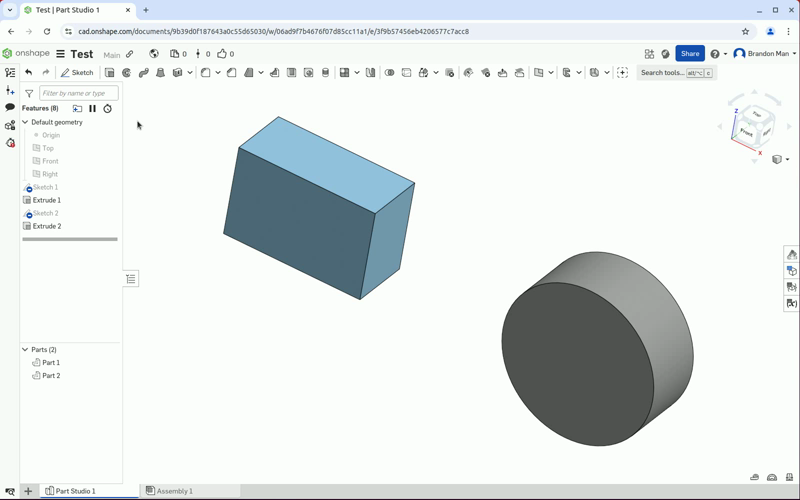
mouse_move(73, 189)
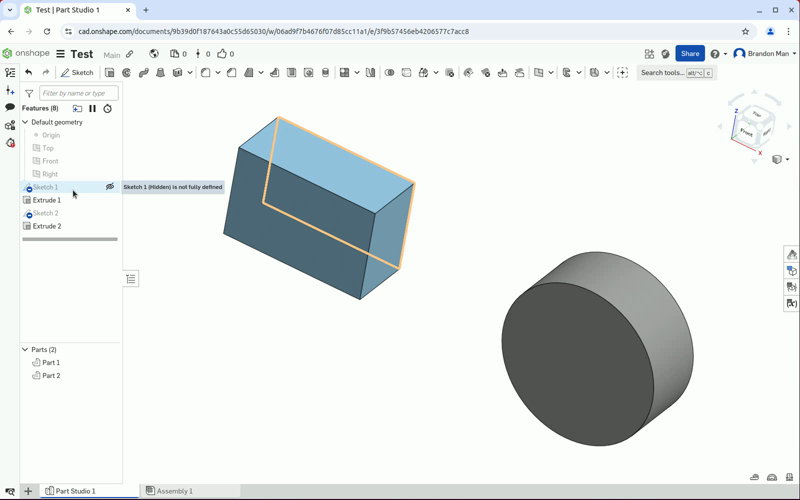
click(73, 189)